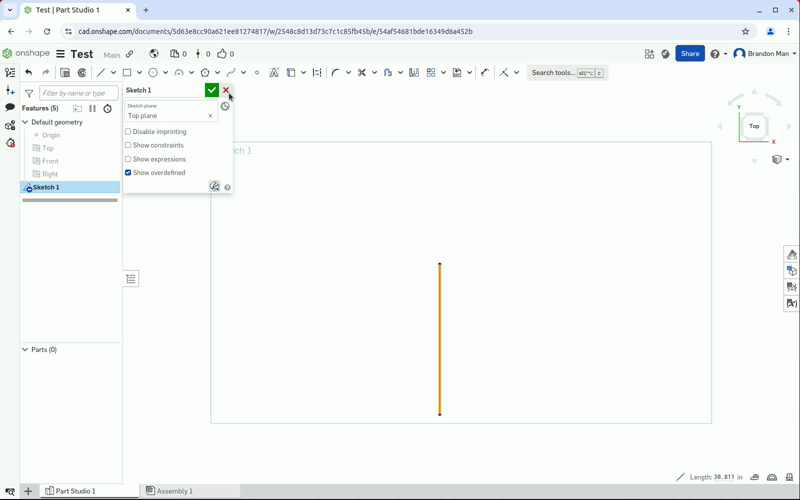
key(shift+h)
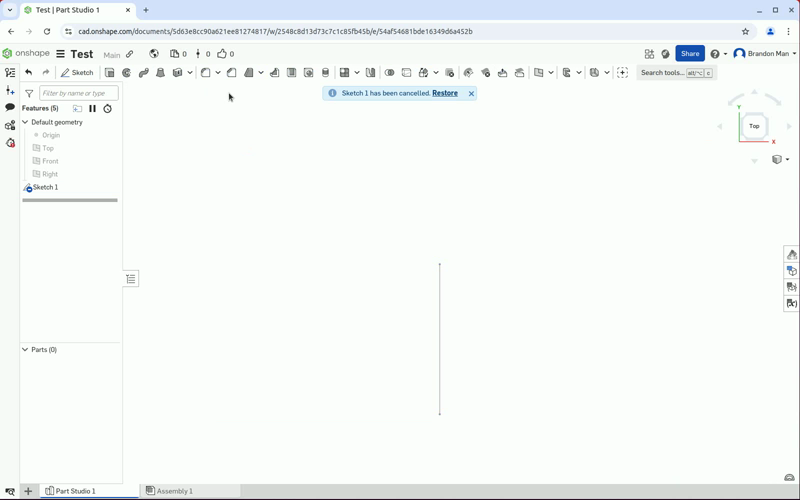
key(shift+s)
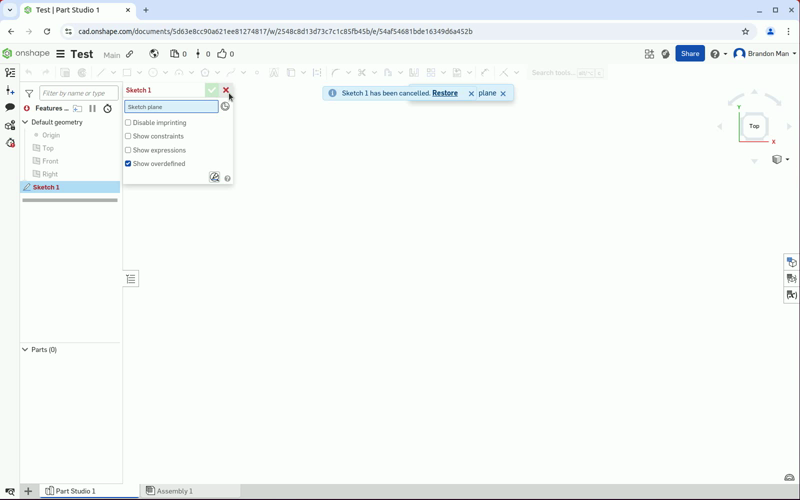
mouse_move(73, 150)
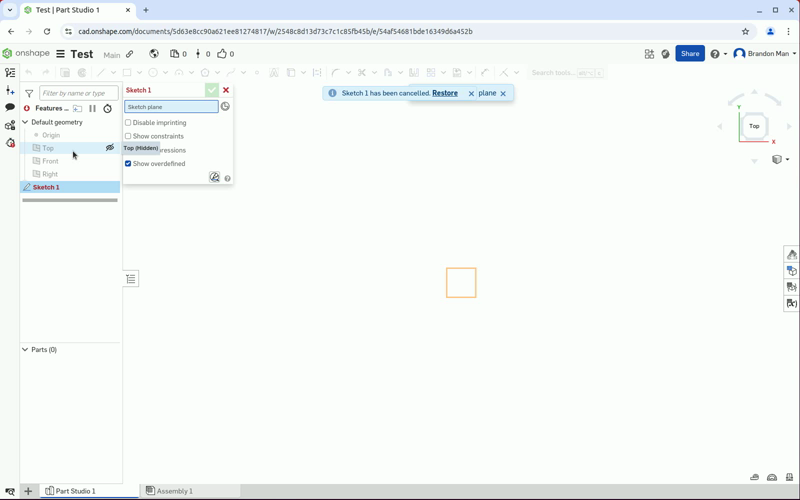
click(73, 150)
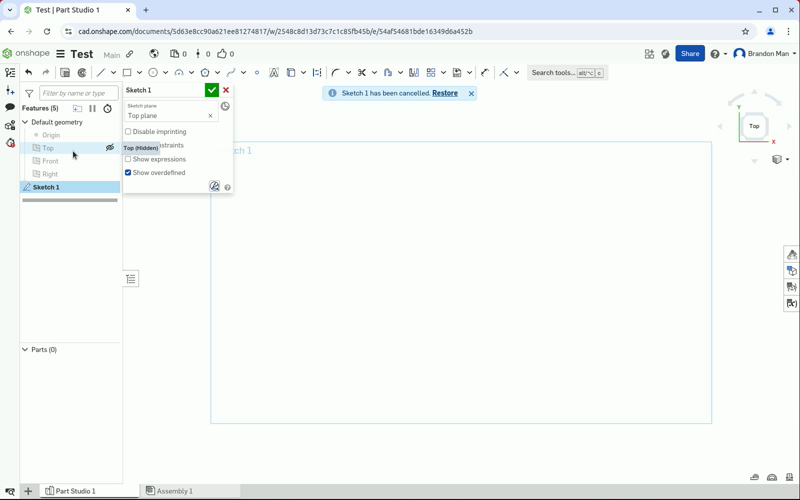
mouse_move(73, 352)
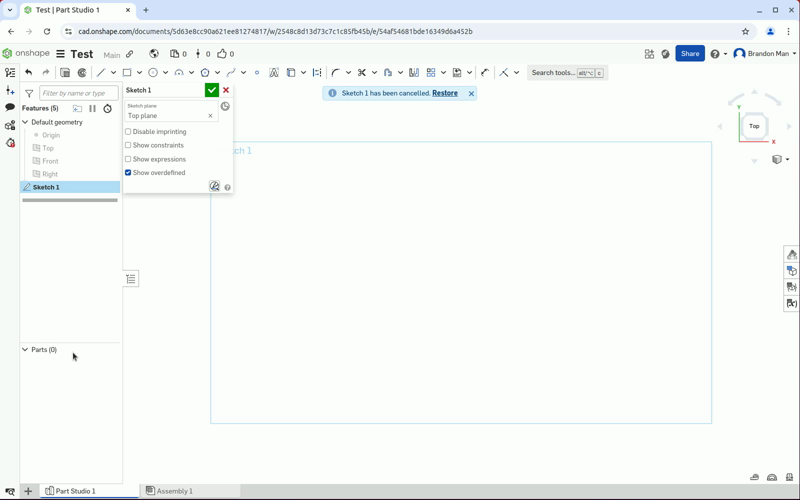
key(y)
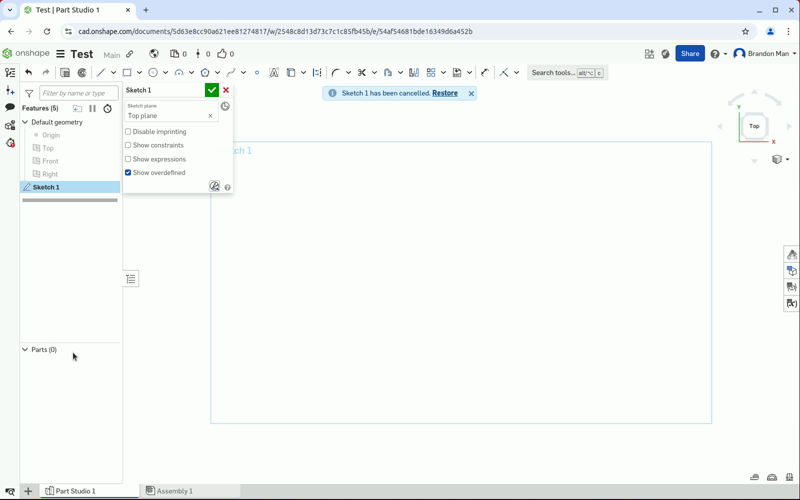
key(c)
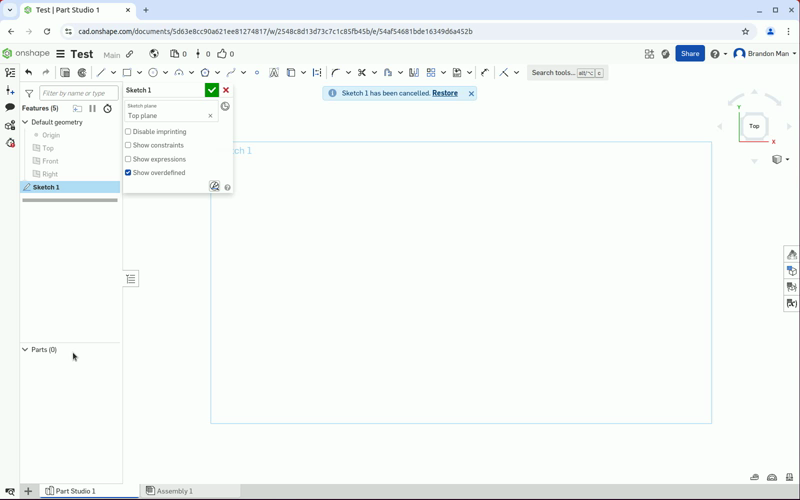
key_down(shift)
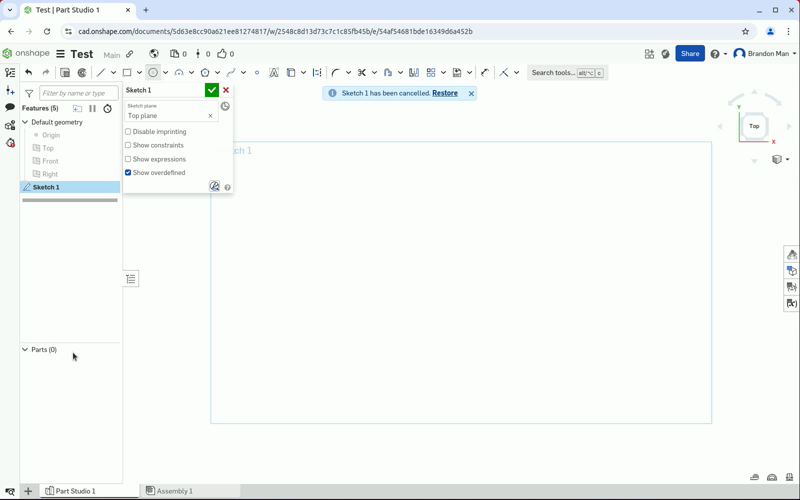
mouse_move(461, 282)
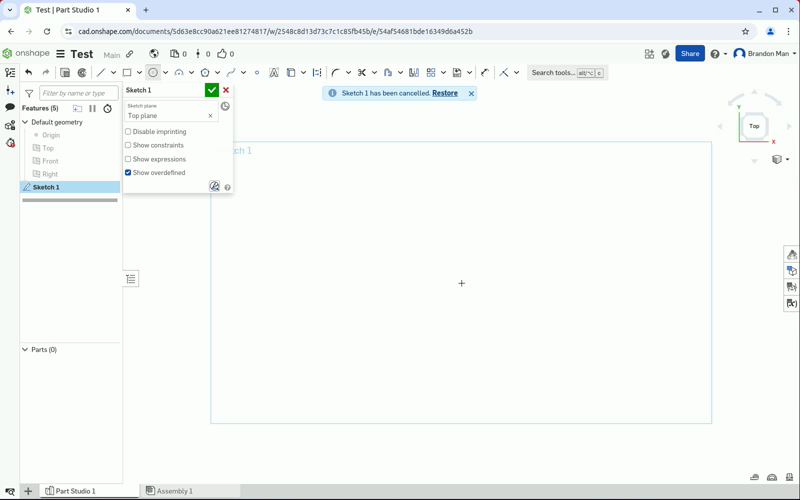
click(461, 282)
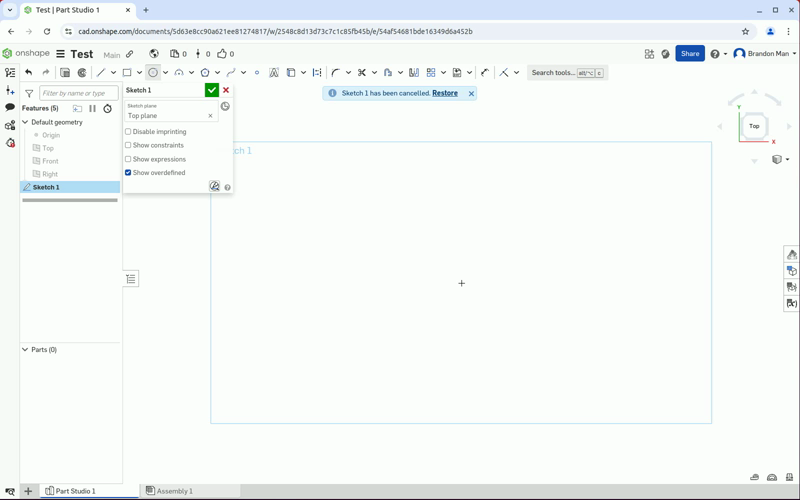
key_up(shift)
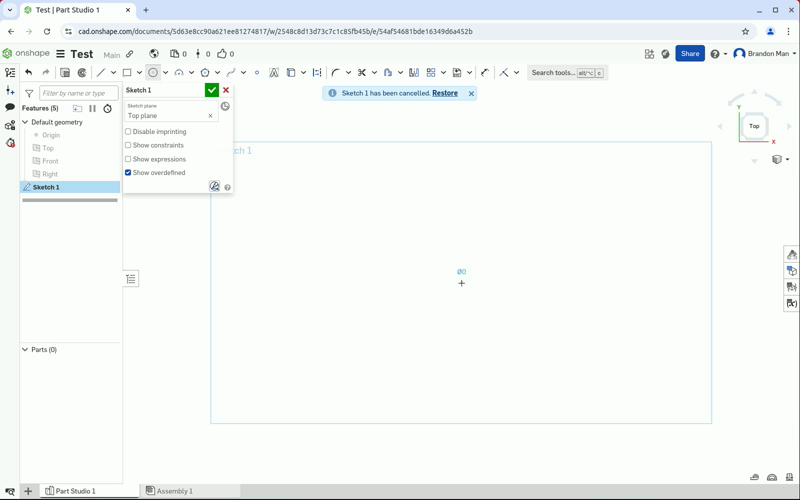
mouse_move(507, 282)
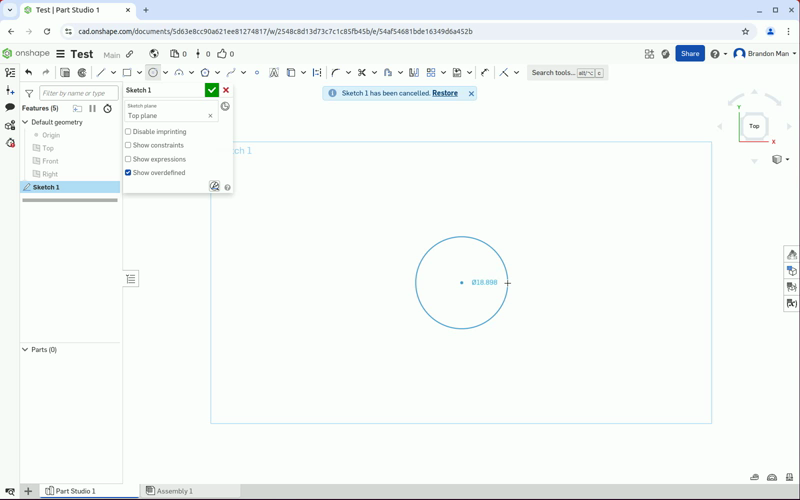
click(507, 282)
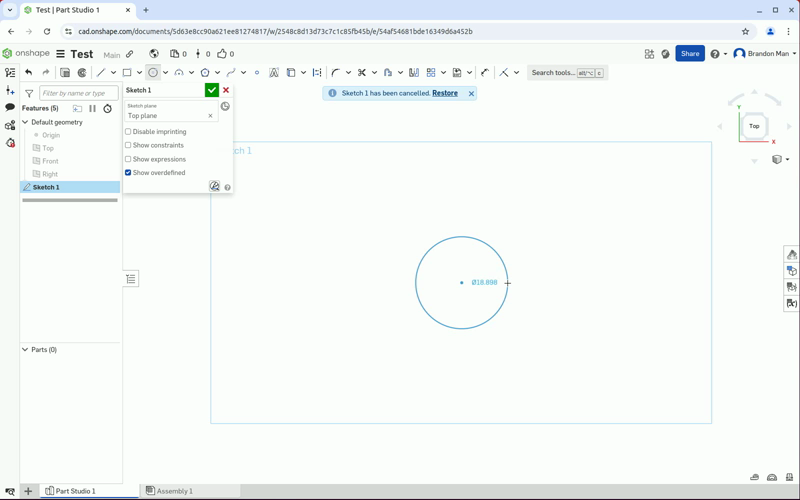
key(esc)
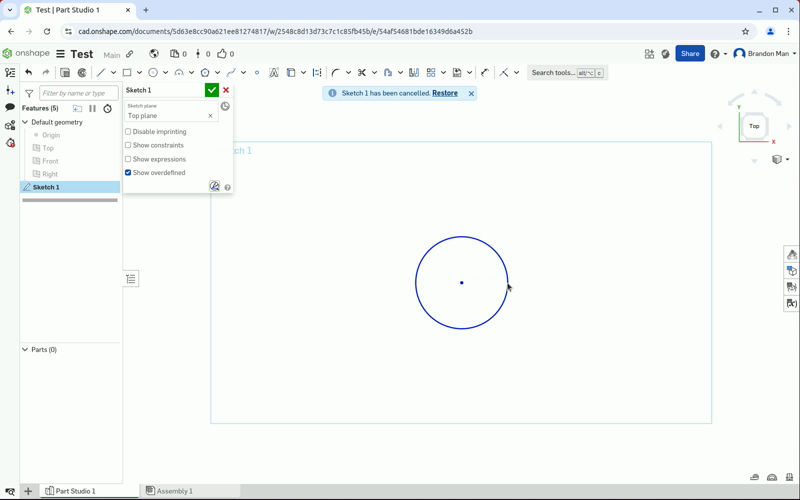
key(c)
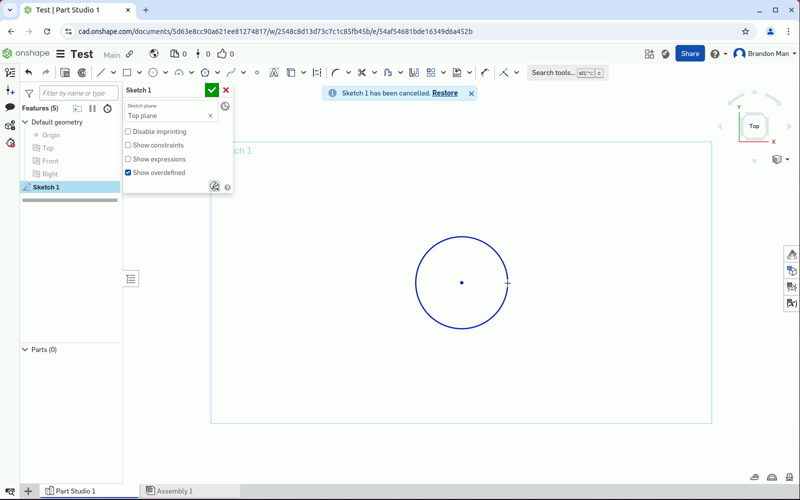
key_down(shift)
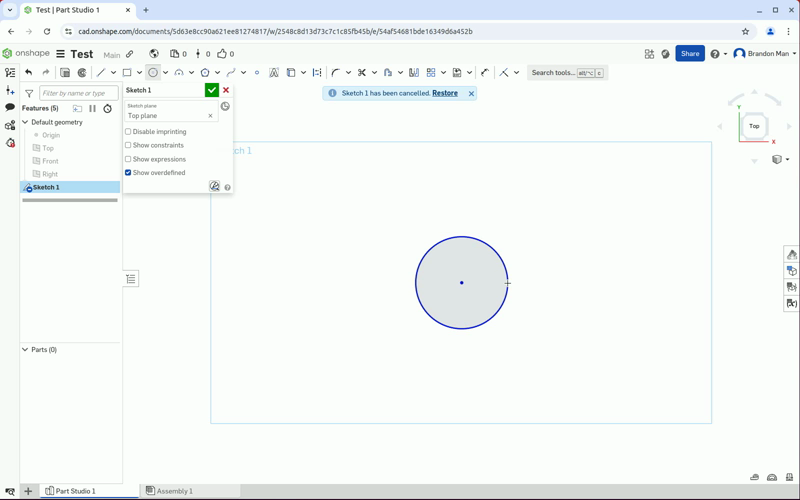
mouse_move(461, 282)
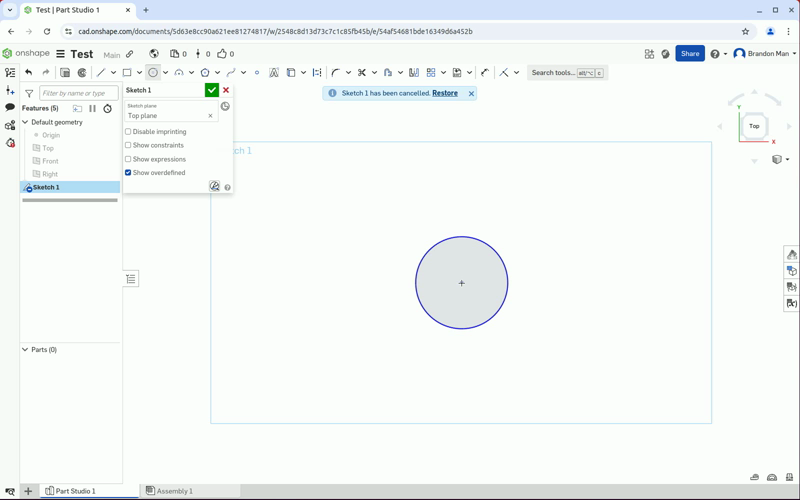
click(461, 282)
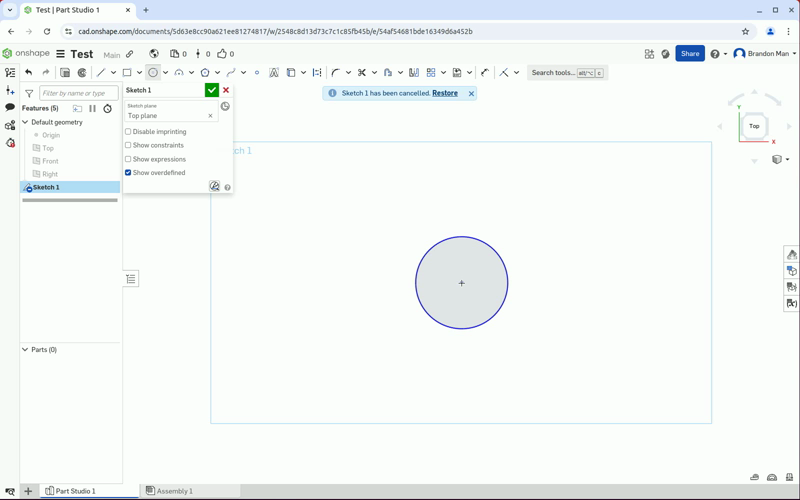
key_up(shift)
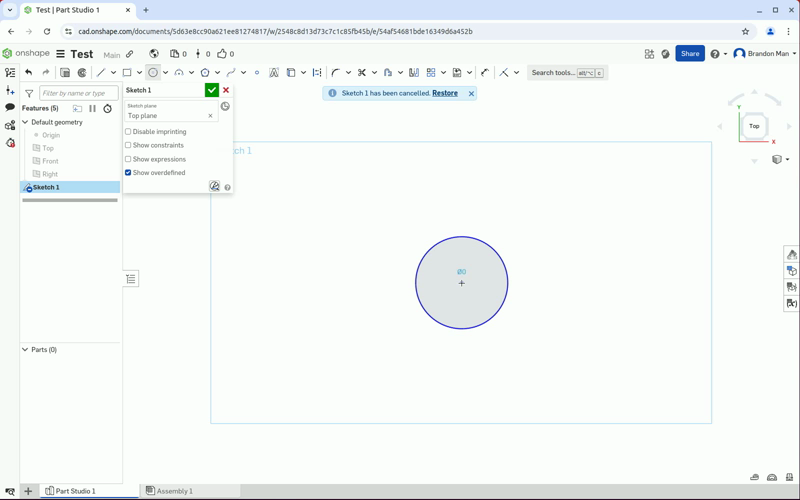
mouse_move(484, 282)
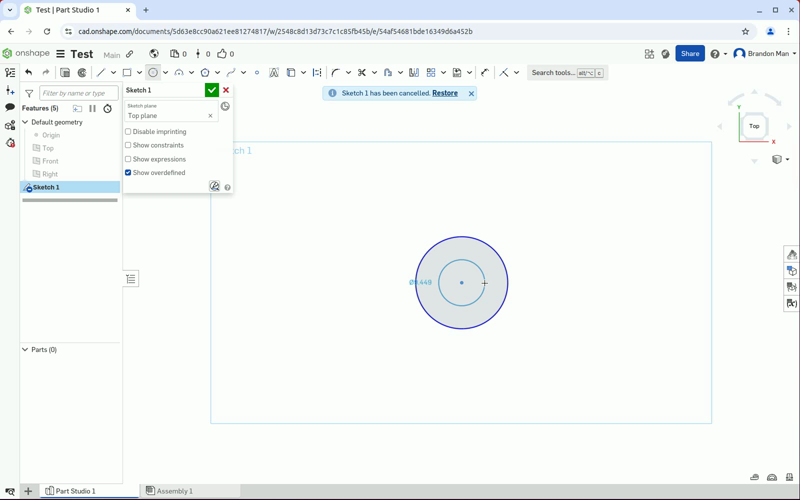
click(484, 282)
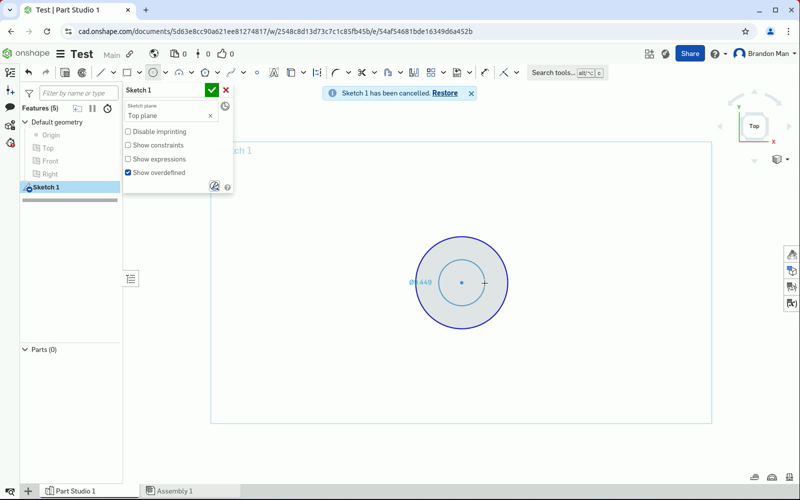
key(esc)
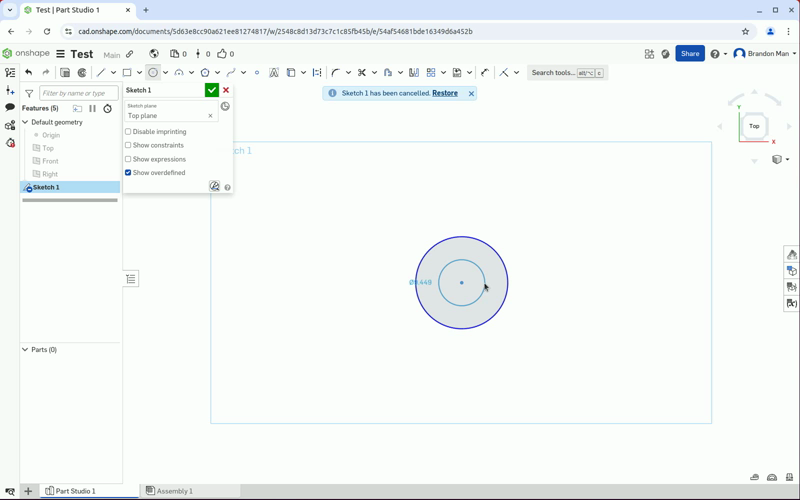
mouse_move(474, 306)
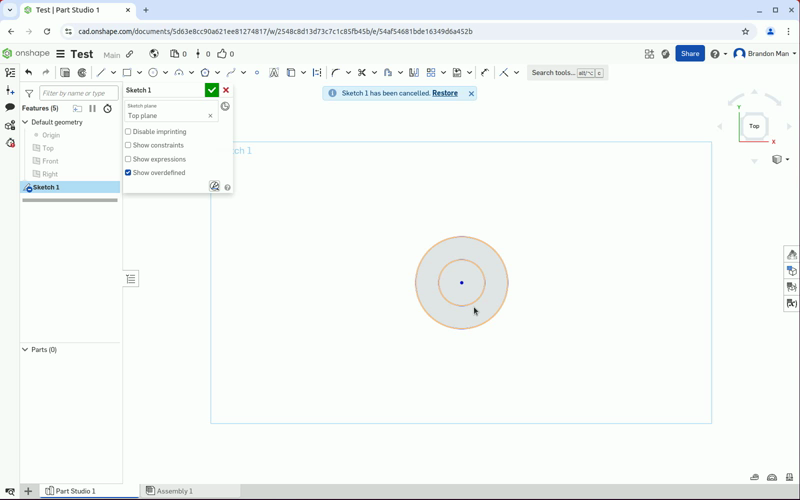
click(474, 306)
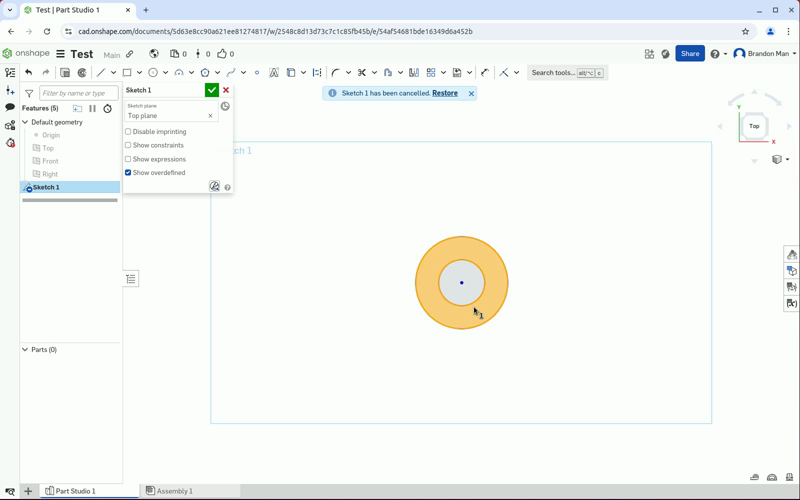
mouse_move(73, 352)
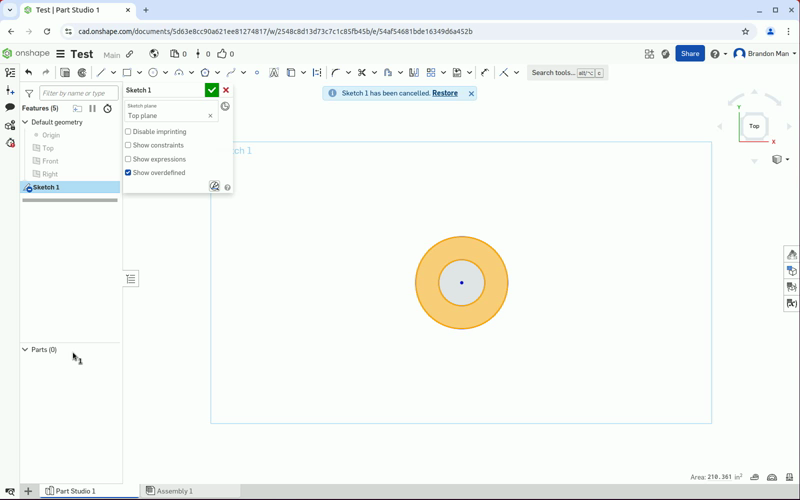
key(shift+y)
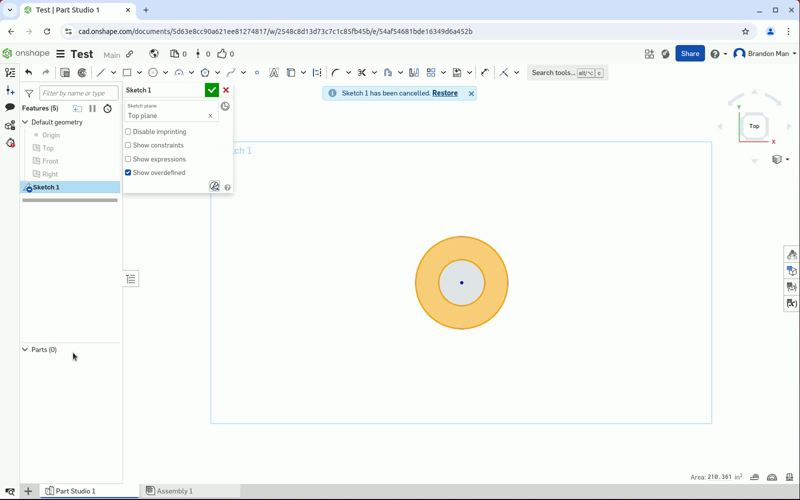
key(shift+e)
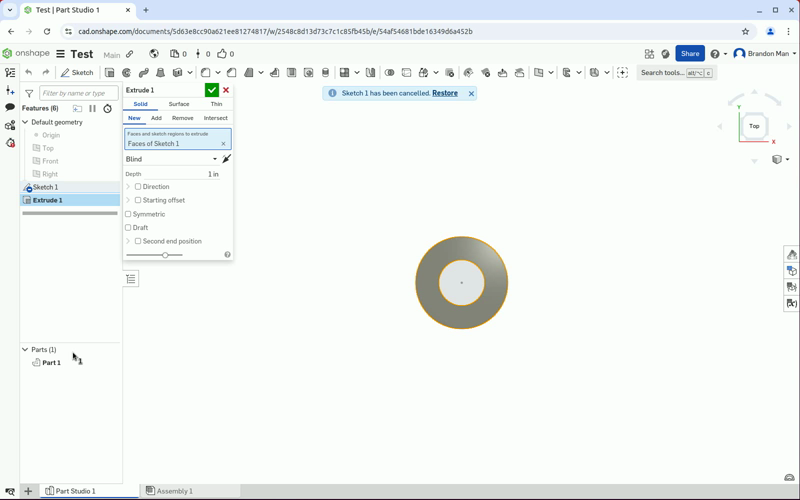
mouse_move(143, 106)
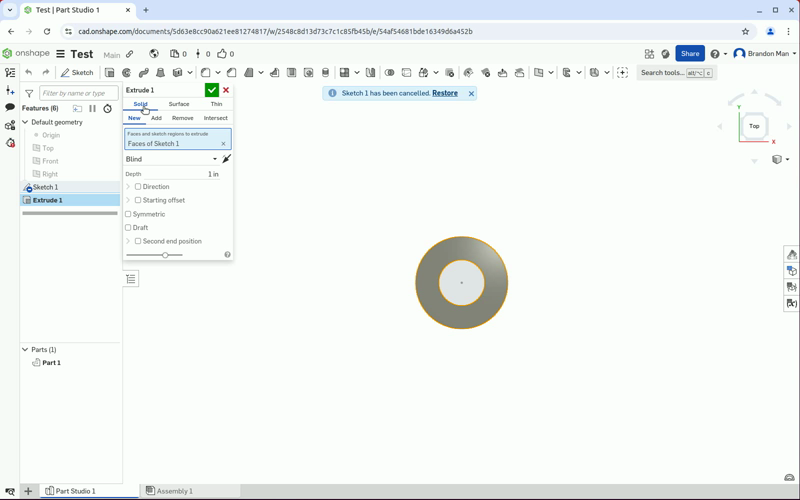
click(143, 106)
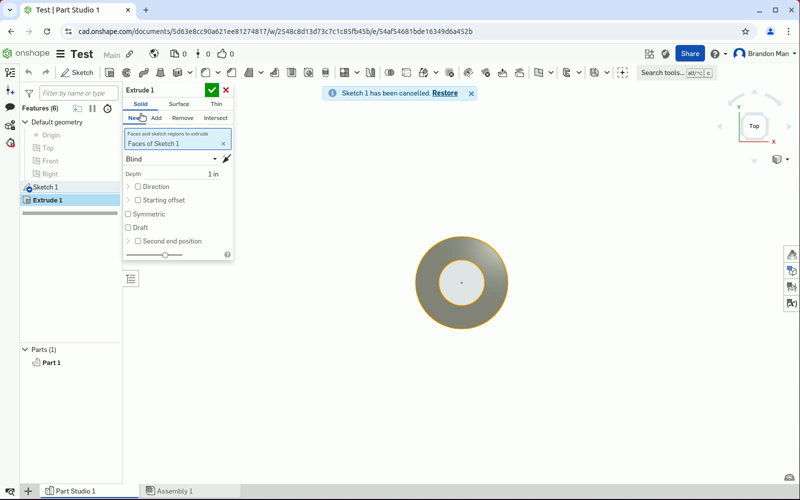
mouse_move(137, 120)
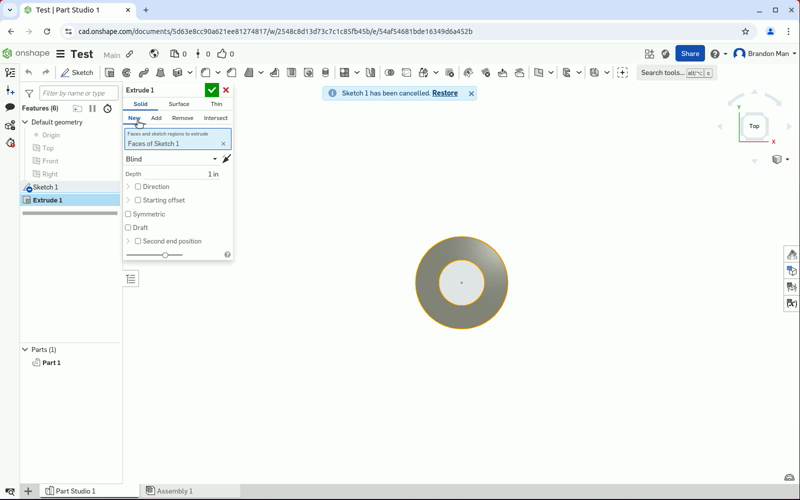
click(137, 120)
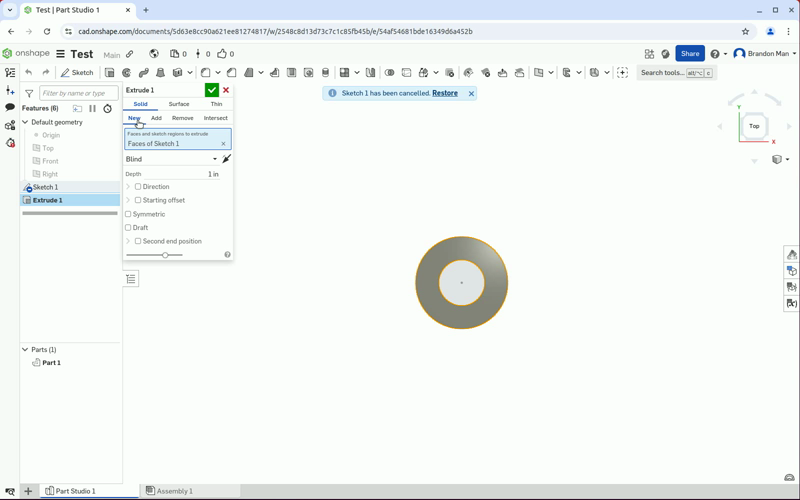
key(tab, 4)
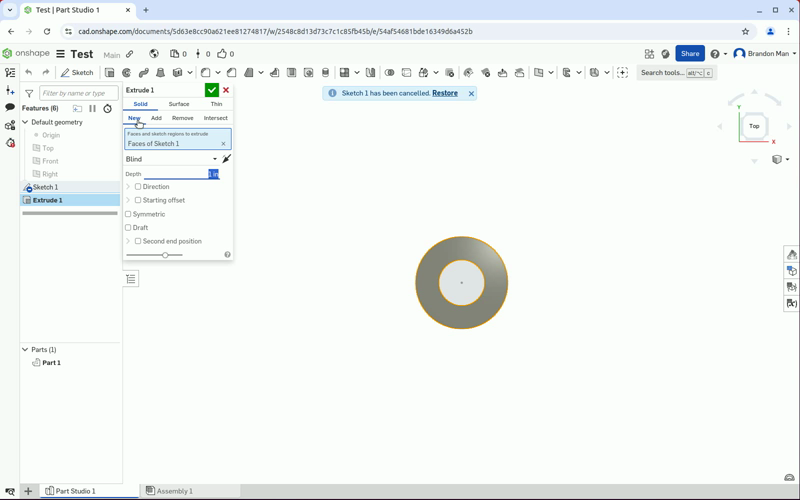
text(13.961)
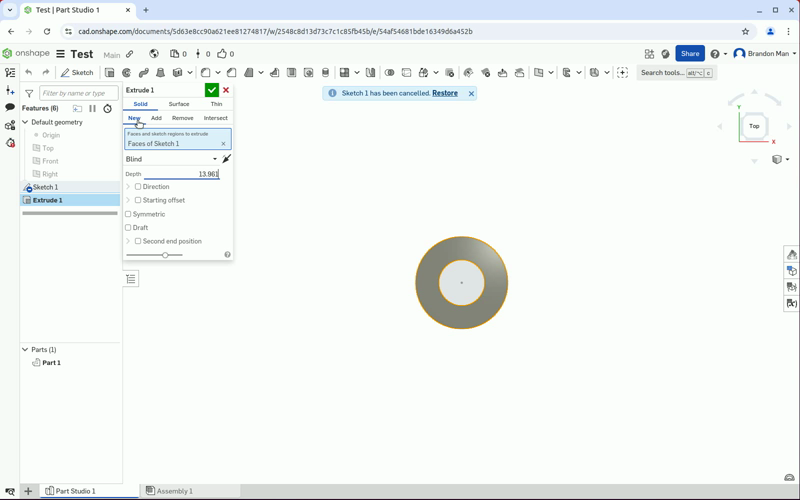
key(enter)
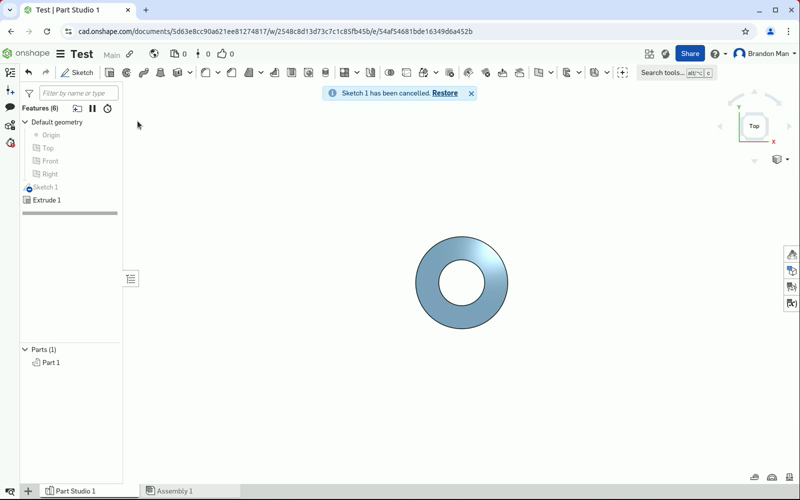
key(shift+h)
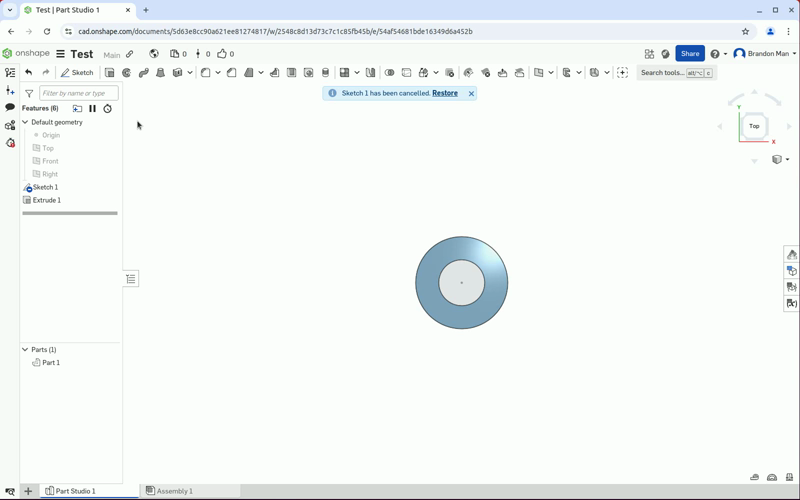
key(shift+h)
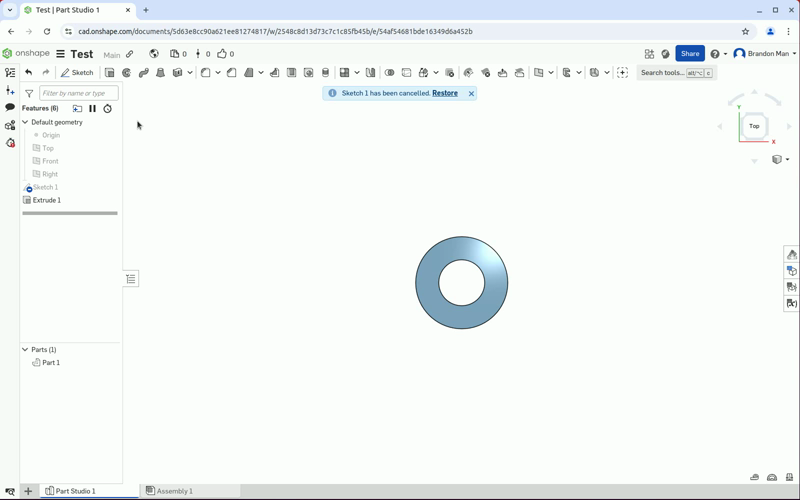
mouse_move(73, 189)
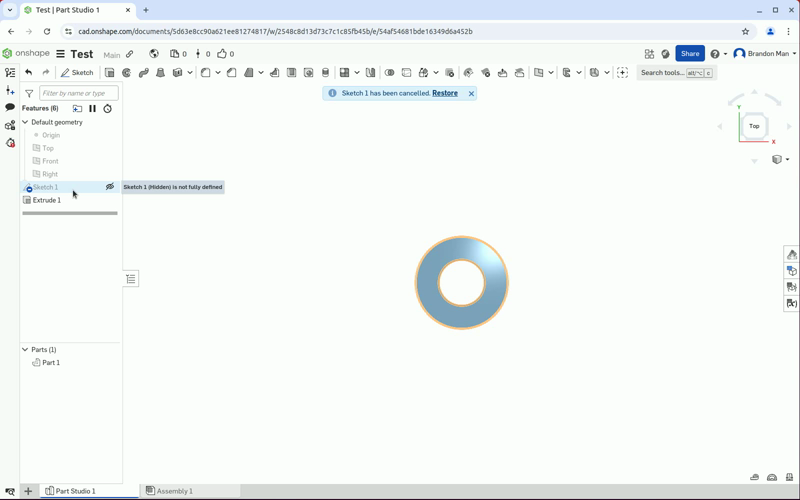
click(73, 189)
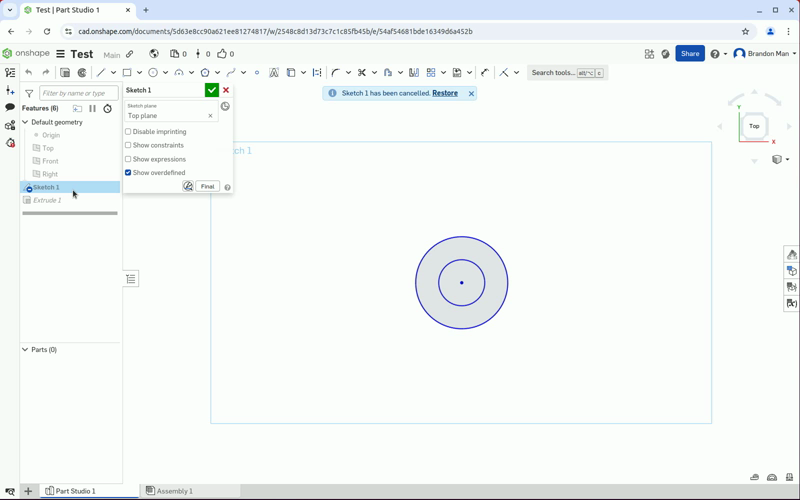
mouse_move(229, 92)
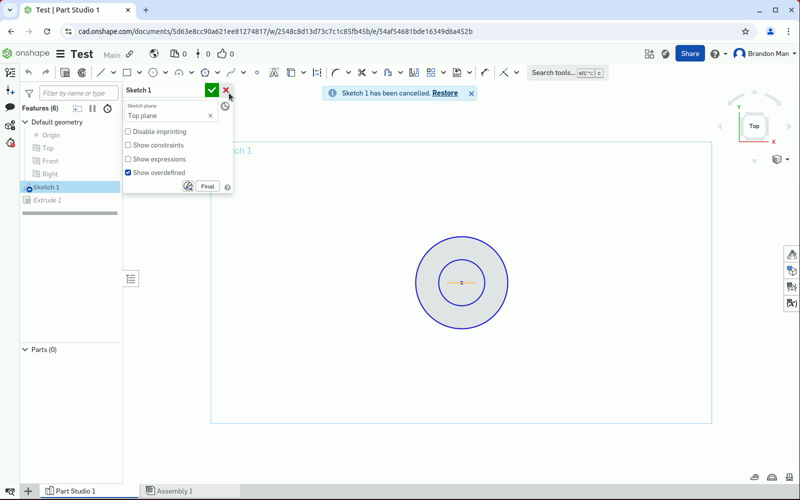
click(229, 92)
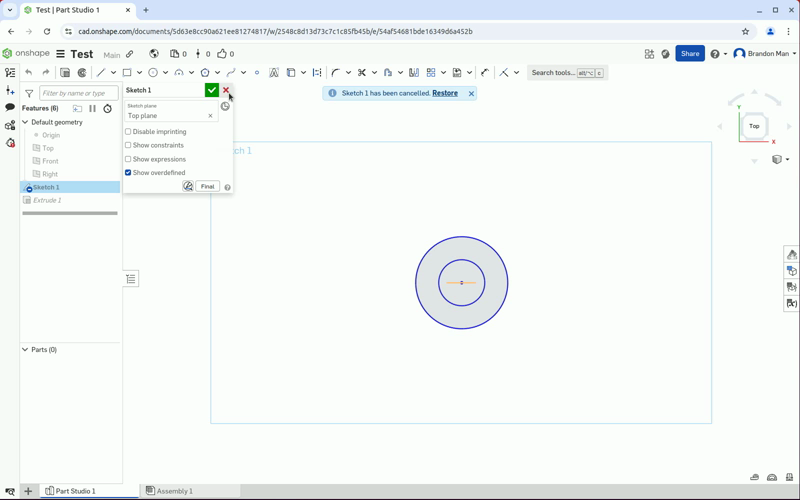
key(shift+s)
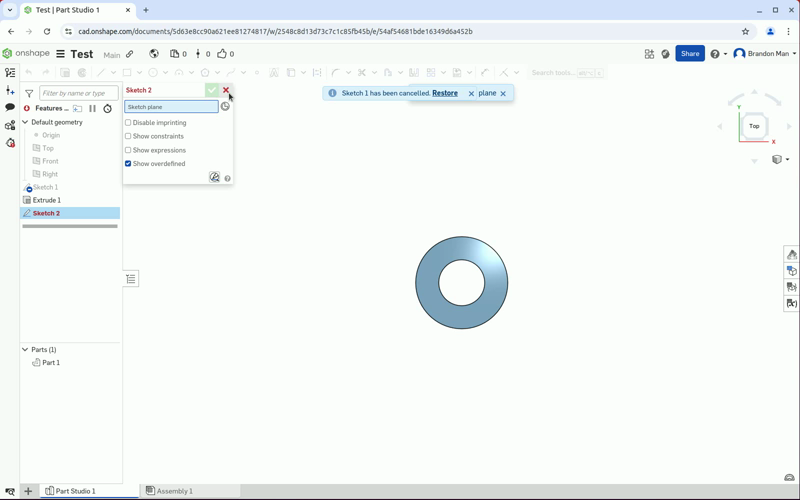
mouse_move(73, 150)
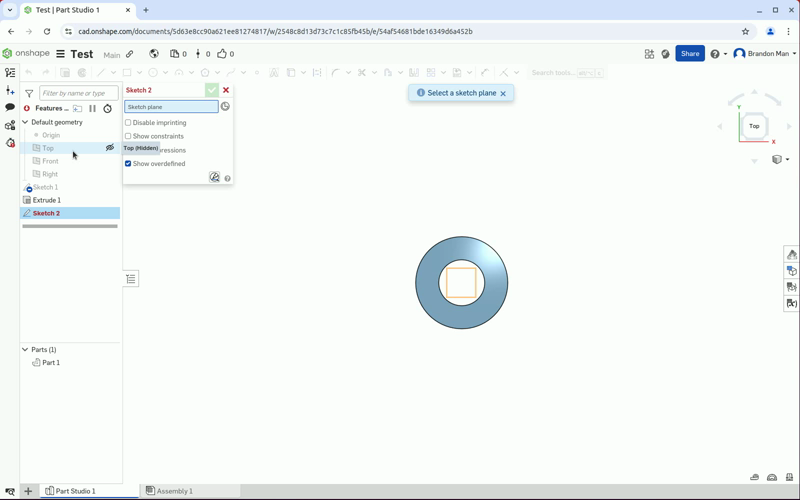
click(73, 150)
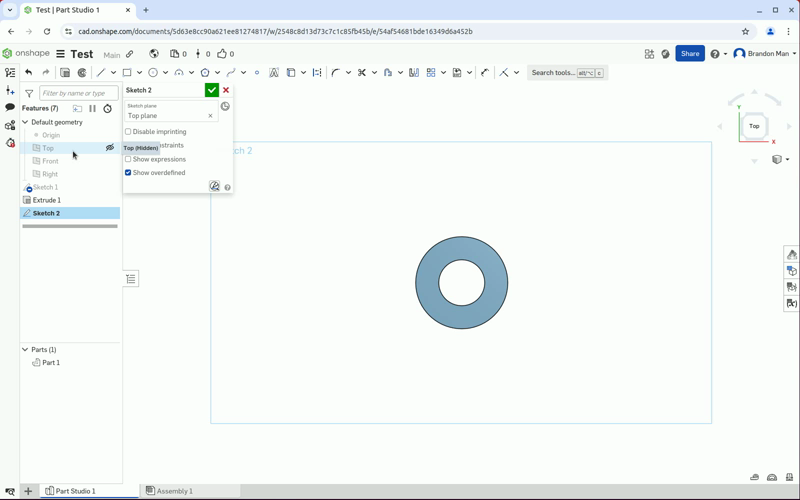
mouse_move(73, 352)
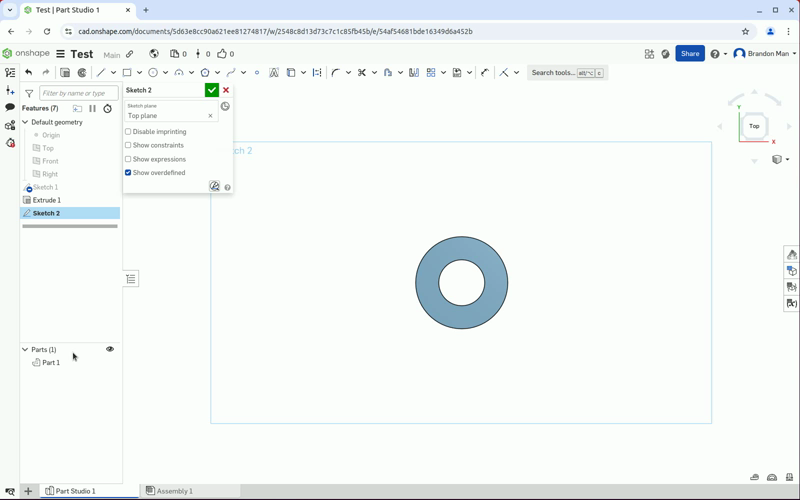
key(y)
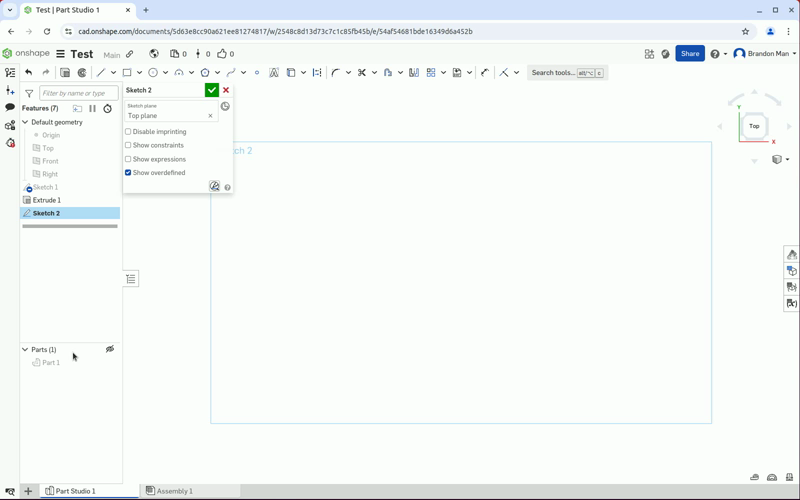
key(l)
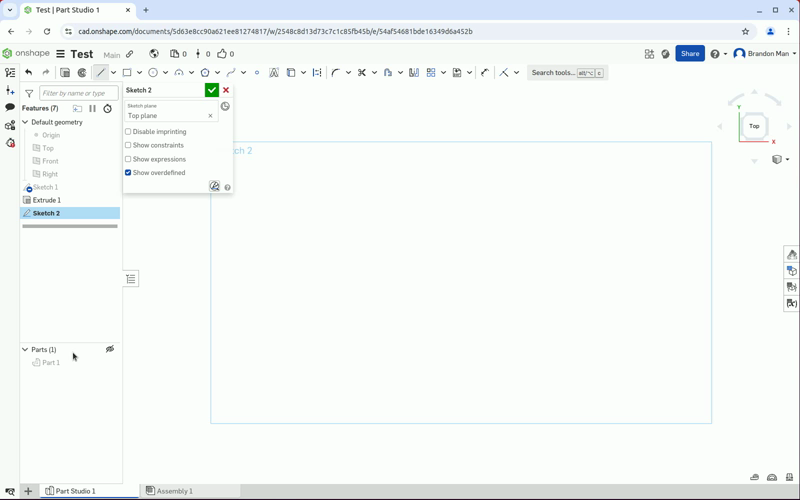
key_down(shift)
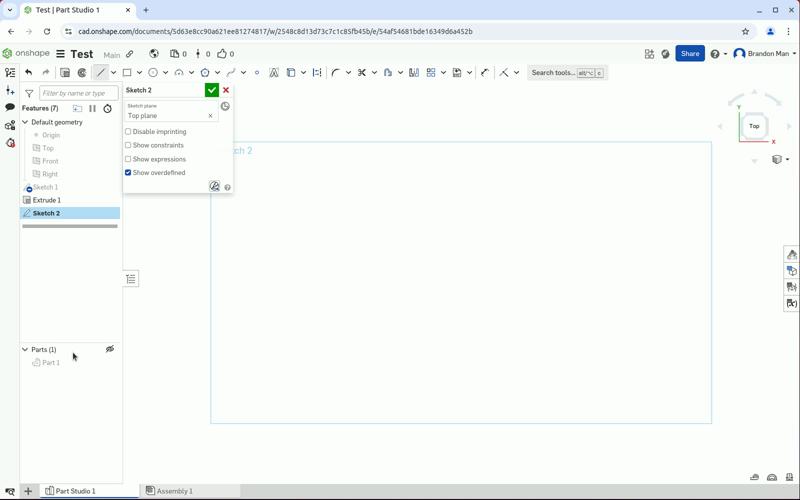
mouse_move(460, 327)
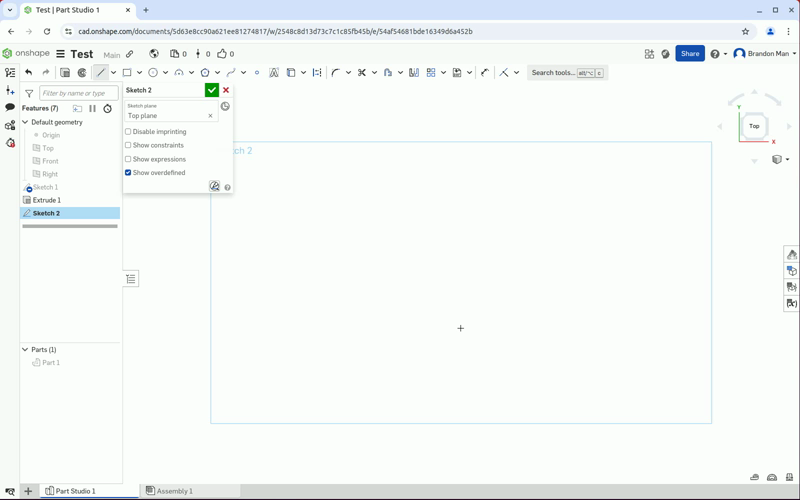
click(460, 327)
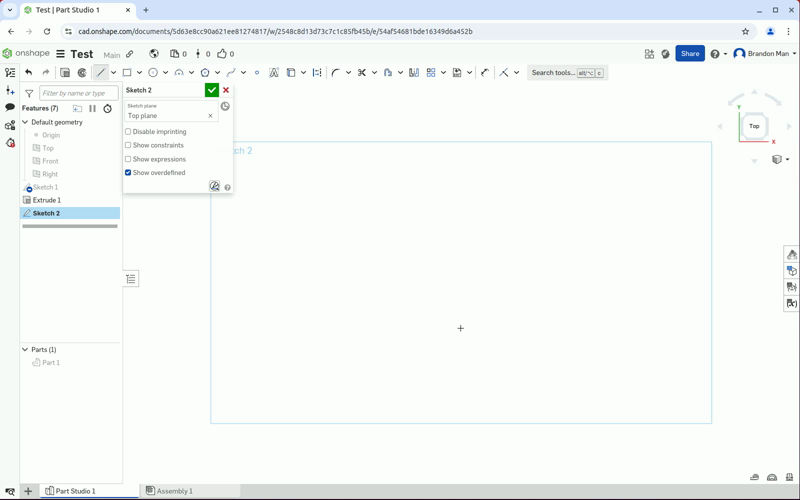
key_up(shift)
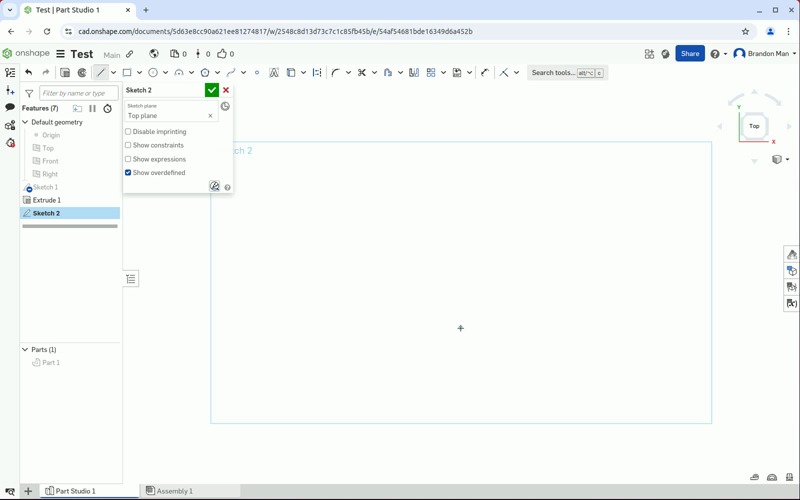
key_down(shift)
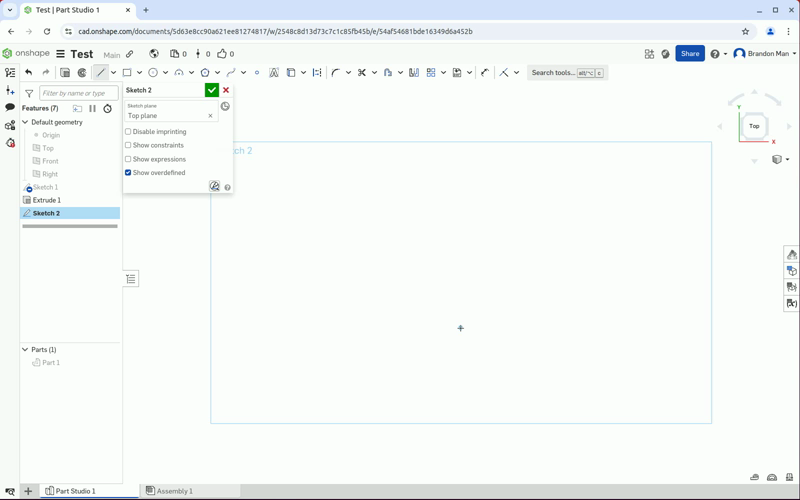
mouse_move(528, 327)
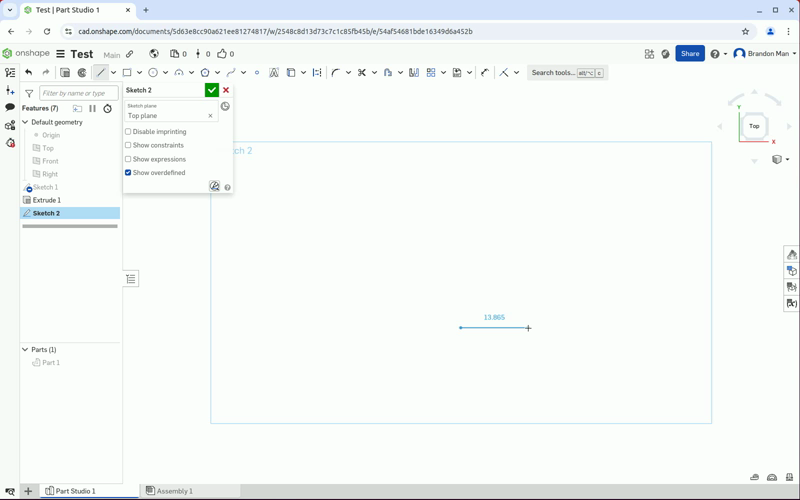
click(528, 327)
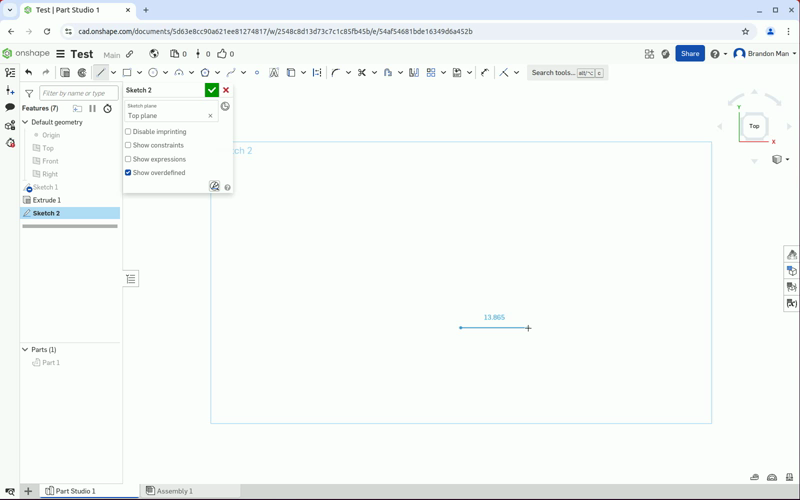
key_up(shift)
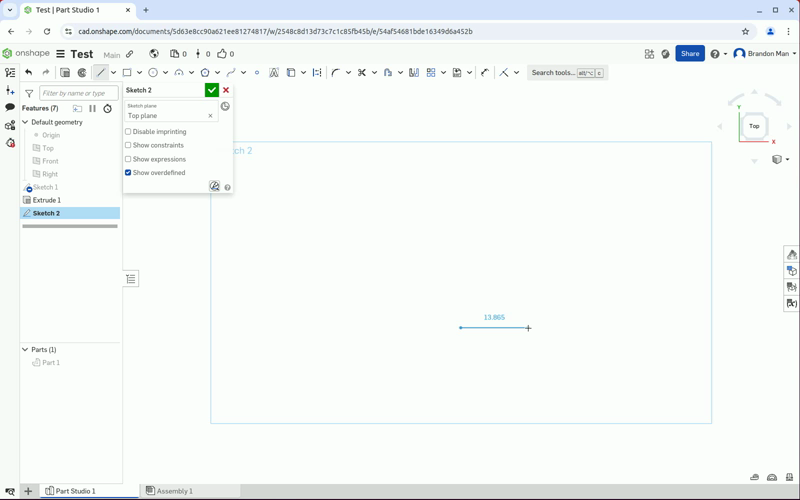
key_down(shift)
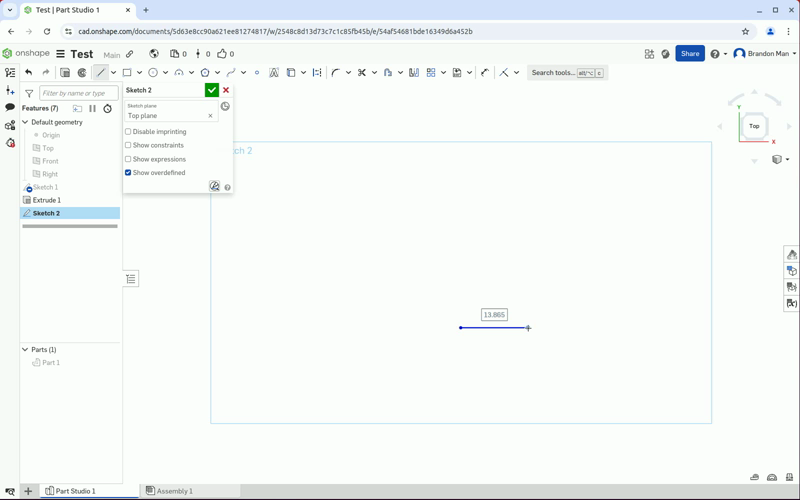
mouse_move(573, 282)
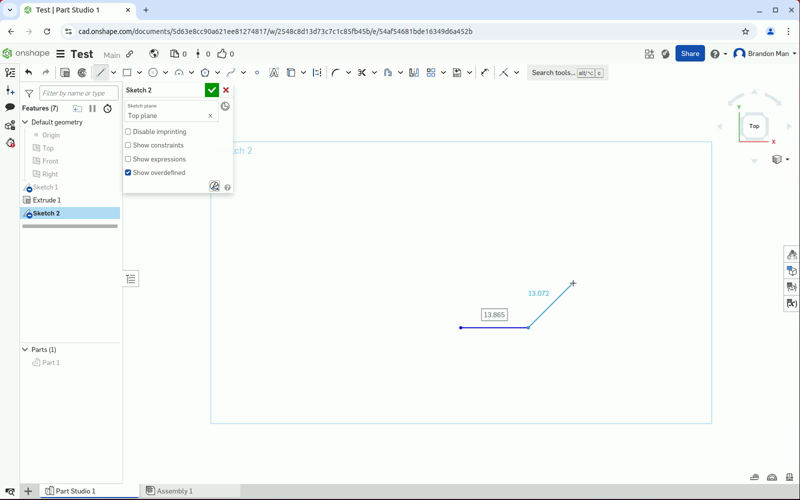
click(573, 282)
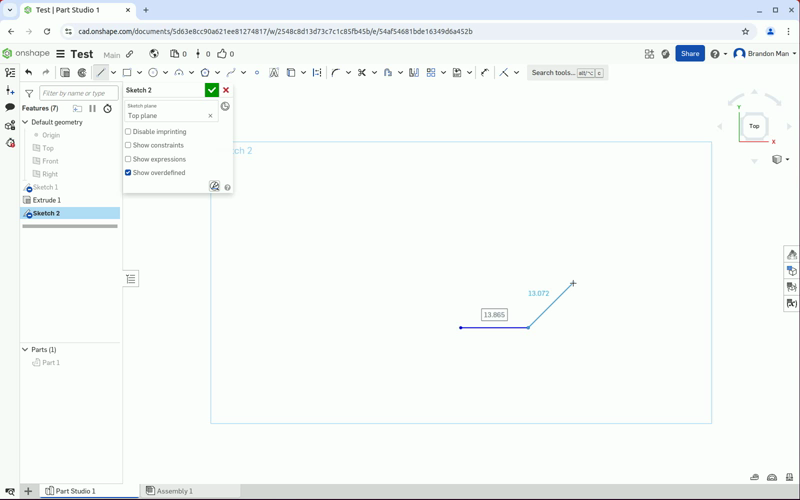
key_up(shift)
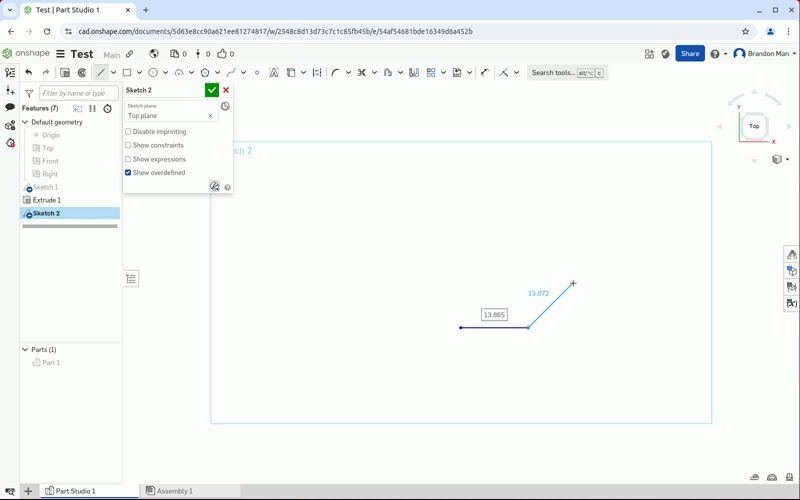
key_down(shift)
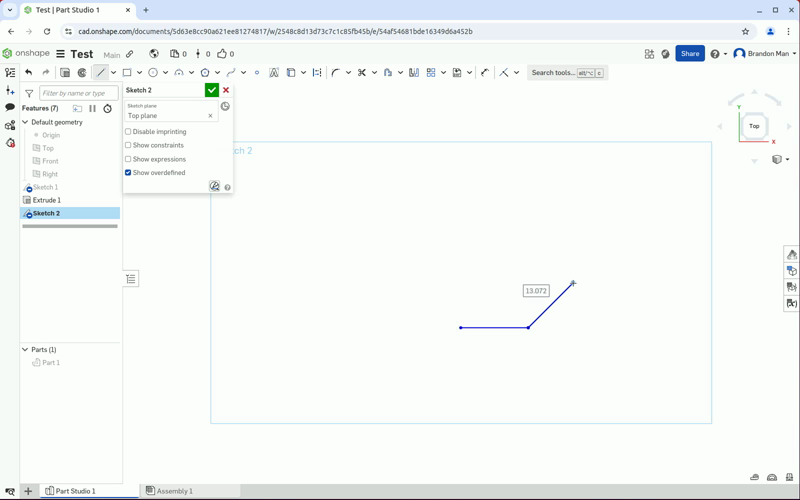
mouse_move(589, 282)
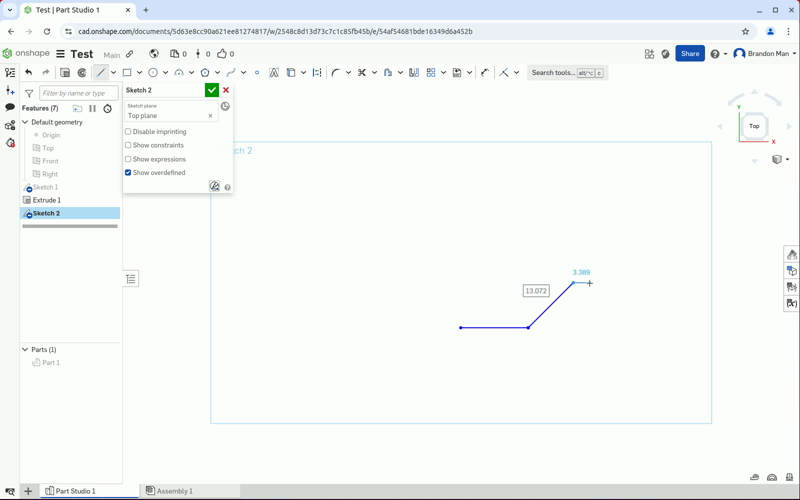
mouse_move(573, 237)
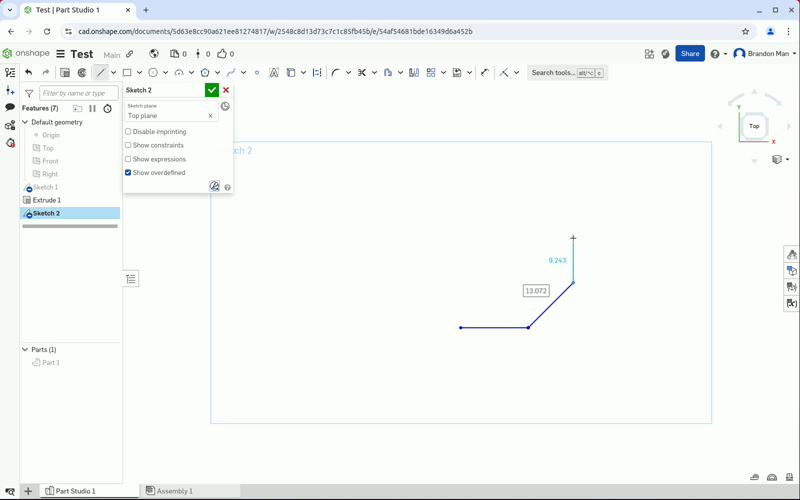
click(573, 237)
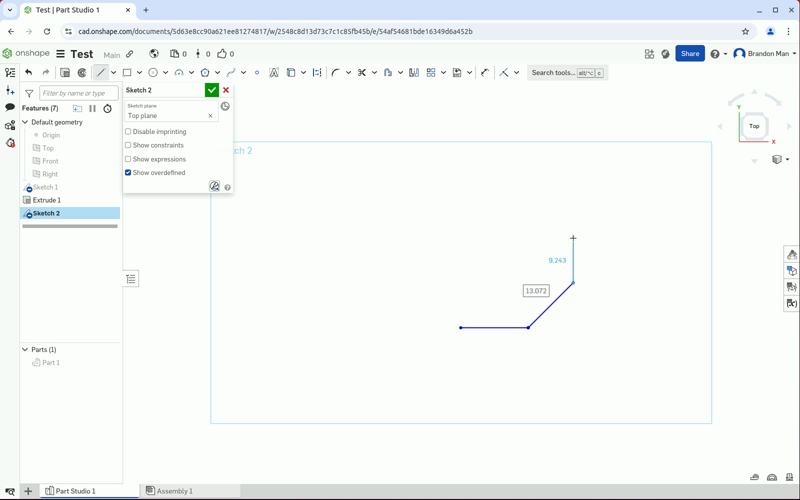
key_up(shift)
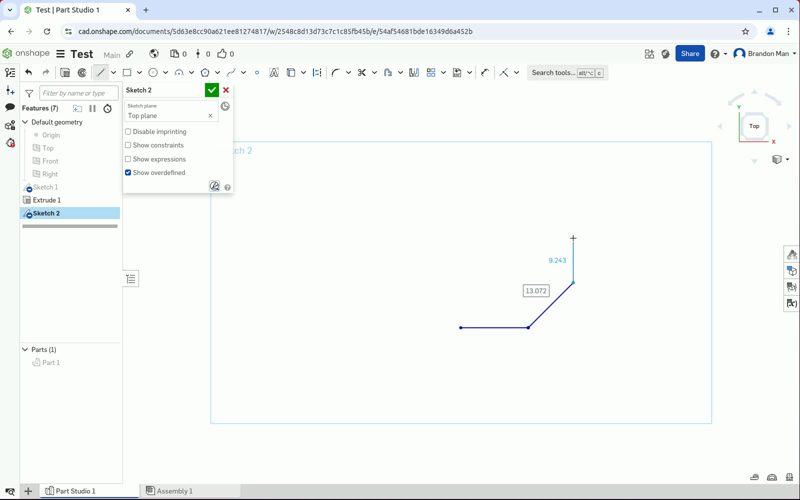
key_down(shift)
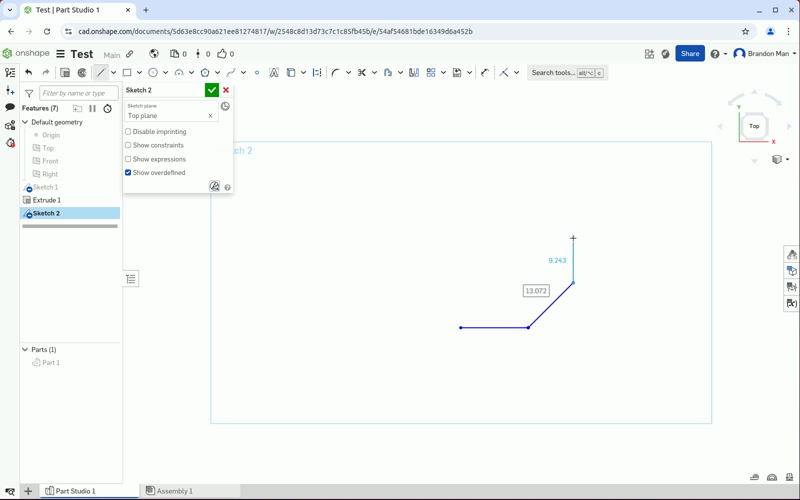
mouse_move(460, 237)
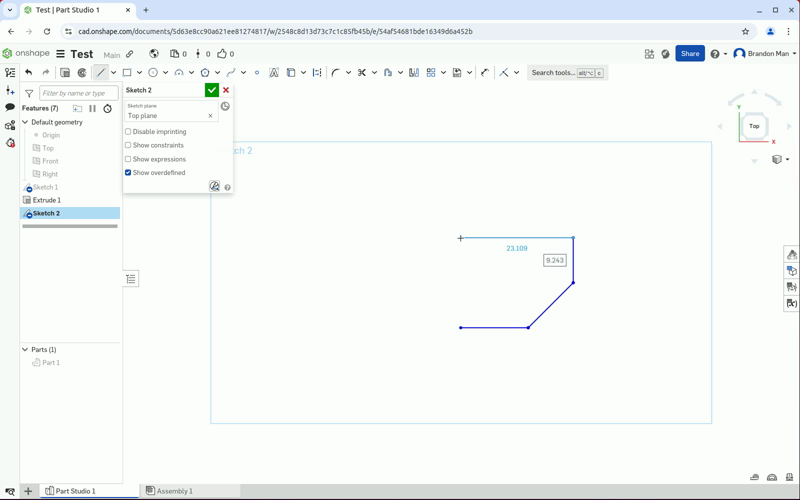
click(460, 237)
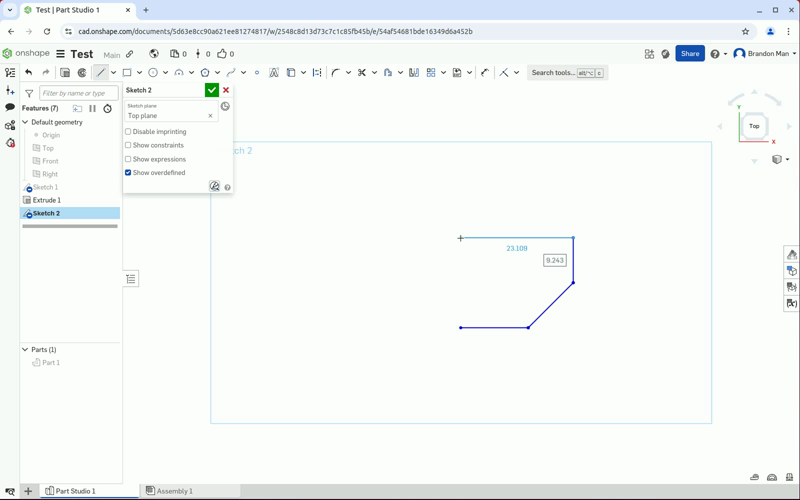
key_up(shift)
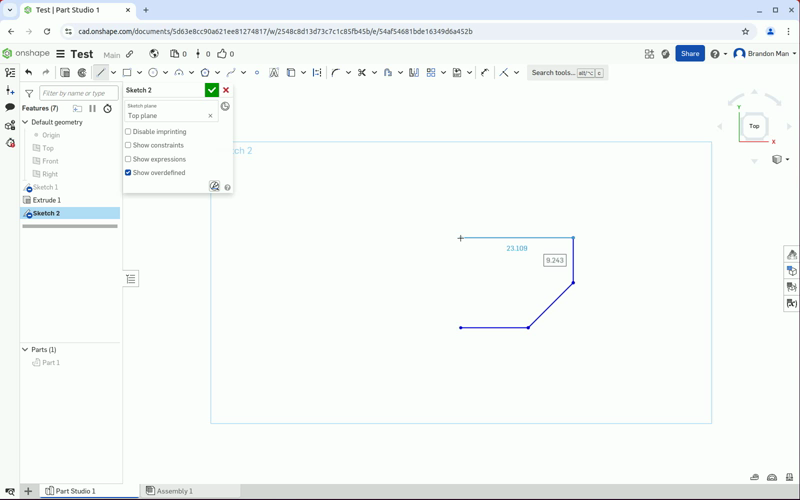
key(esc)
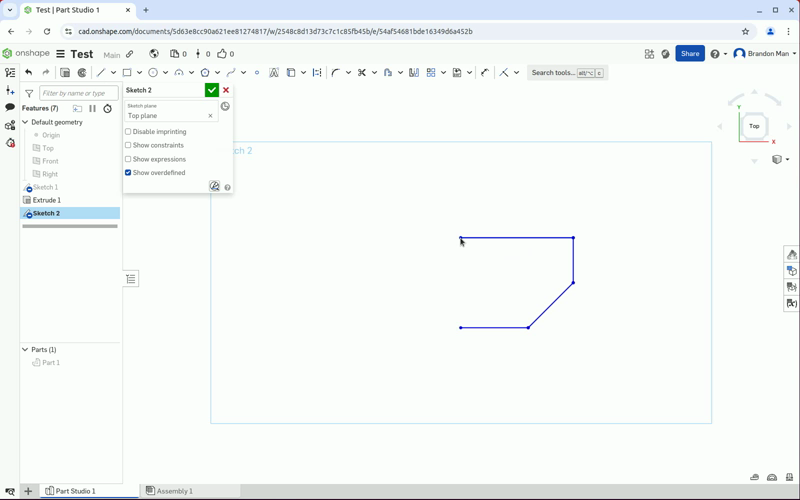
key(a)
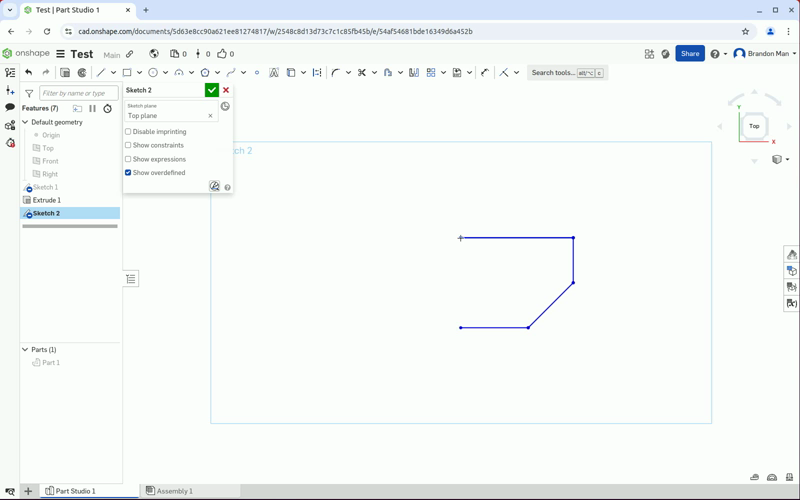
mouse_move(460, 237)
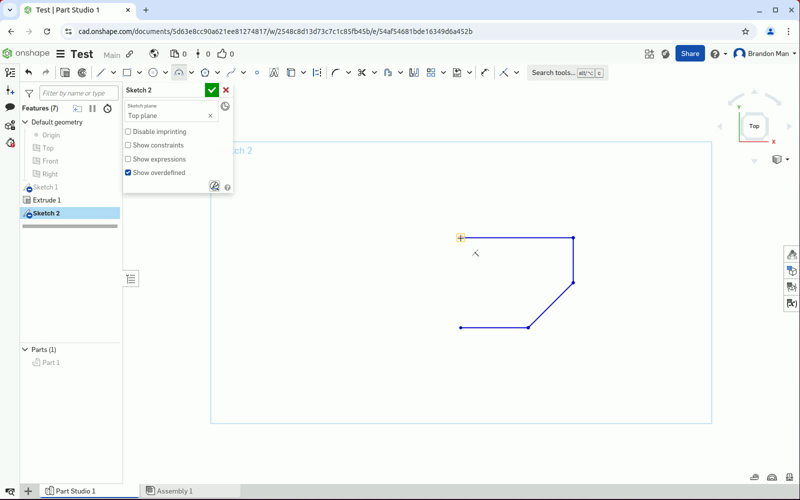
click(460, 237)
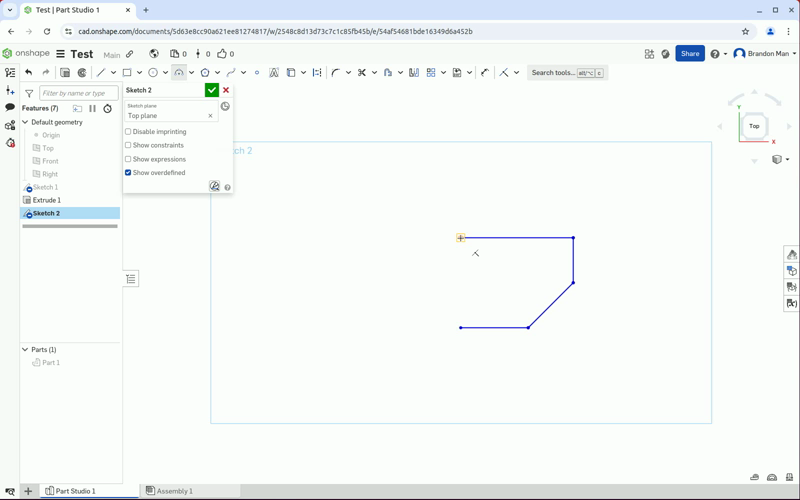
mouse_move(460, 327)
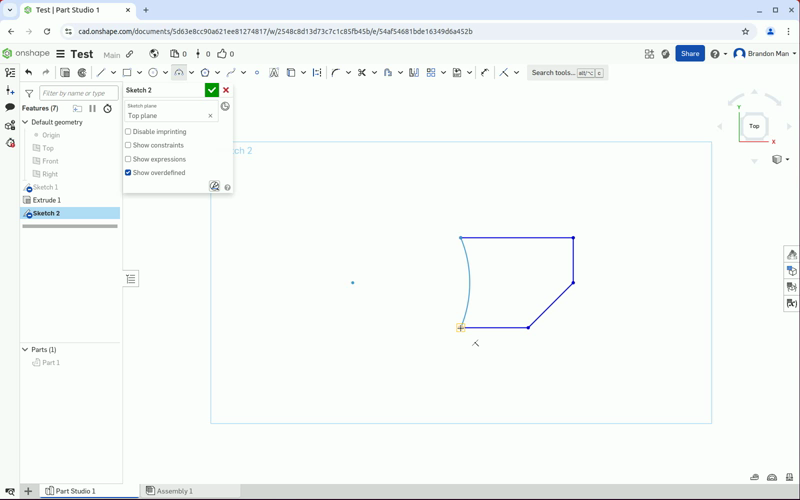
click(460, 327)
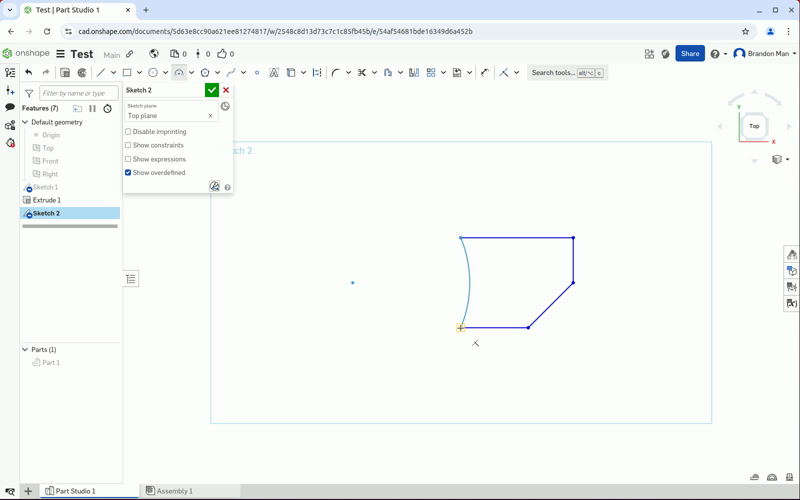
key_down(shift)
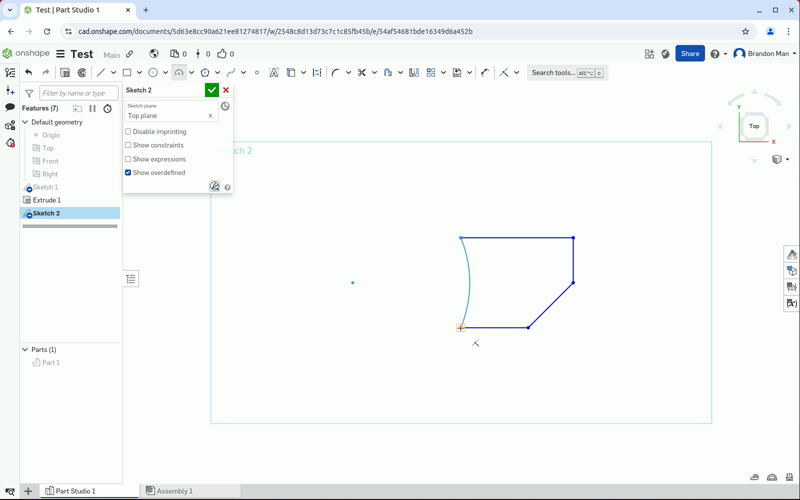
mouse_move(505, 282)
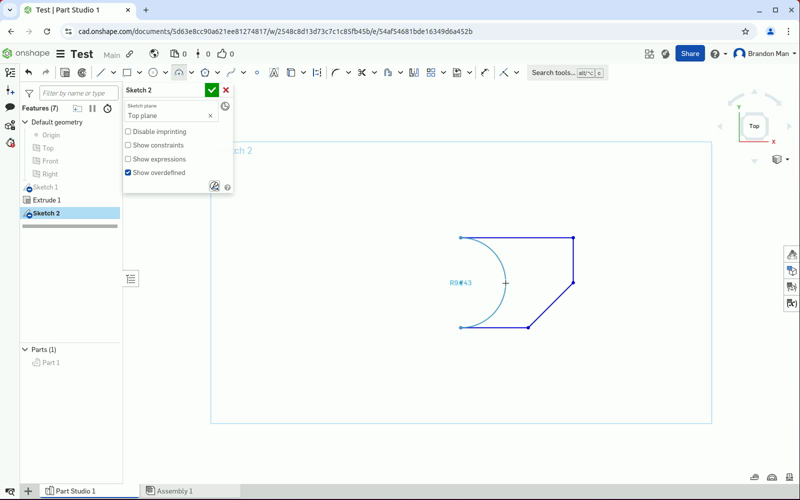
click(505, 282)
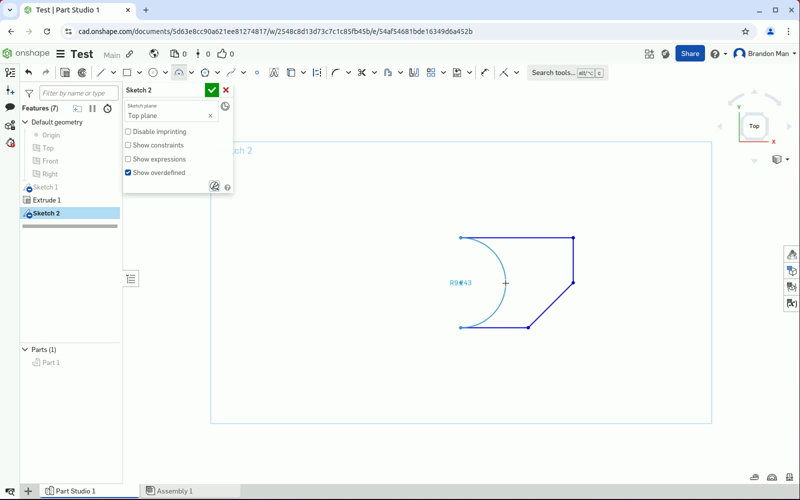
key_up(shift)
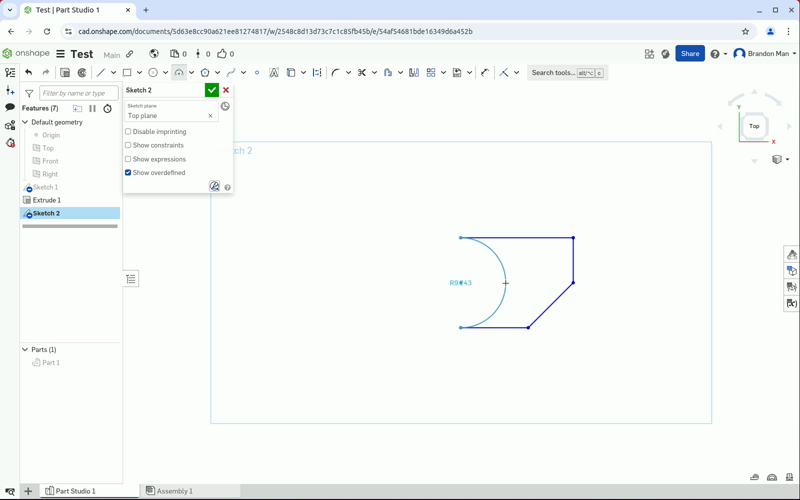
key(esc)
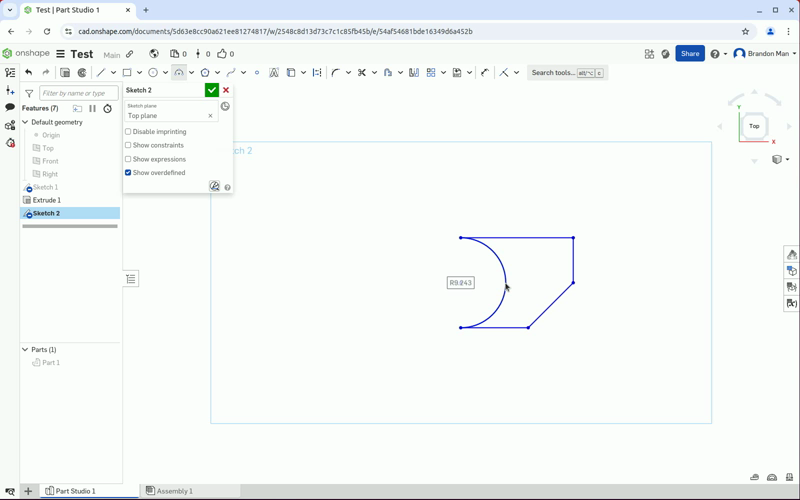
mouse_move(566, 254)
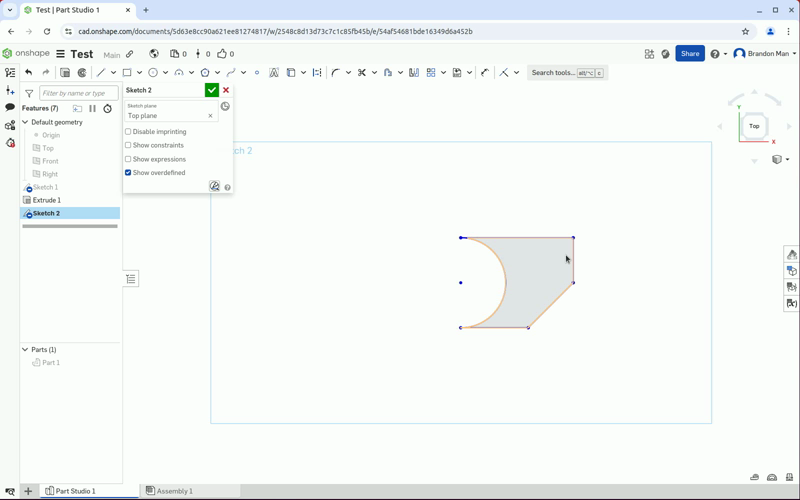
scroll(6)
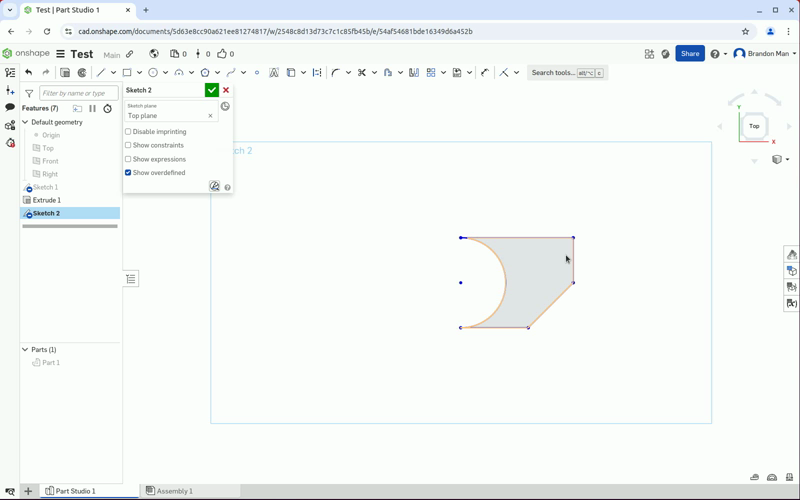
scroll(6)
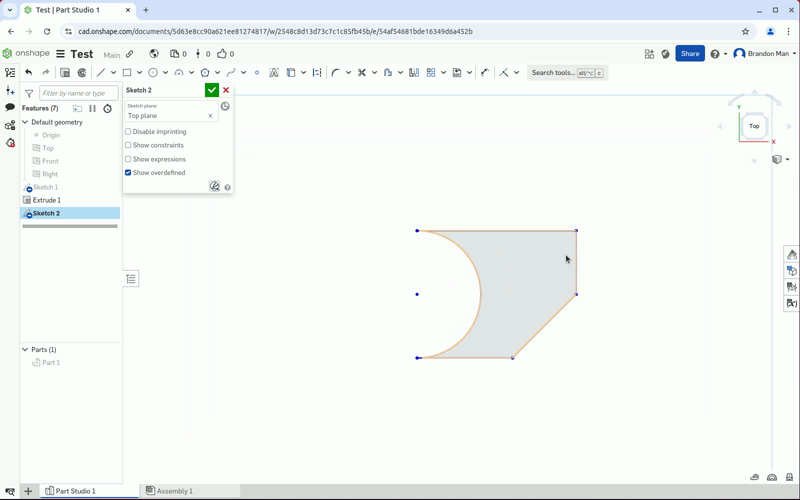
scroll(6)
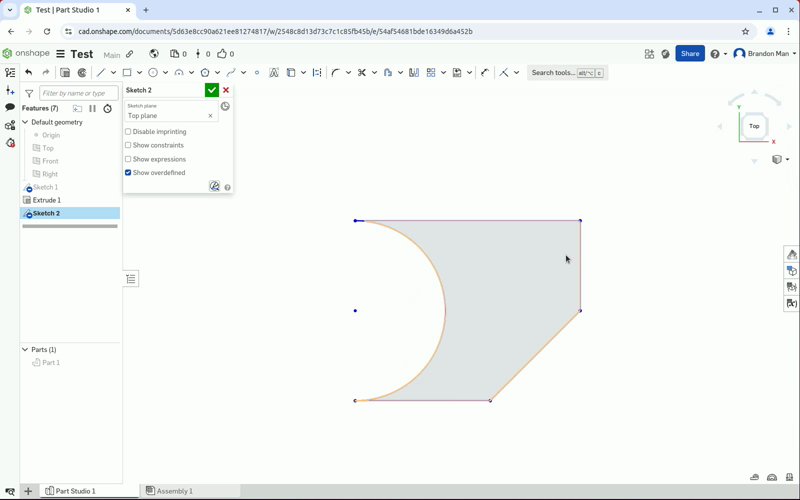
scroll(6)
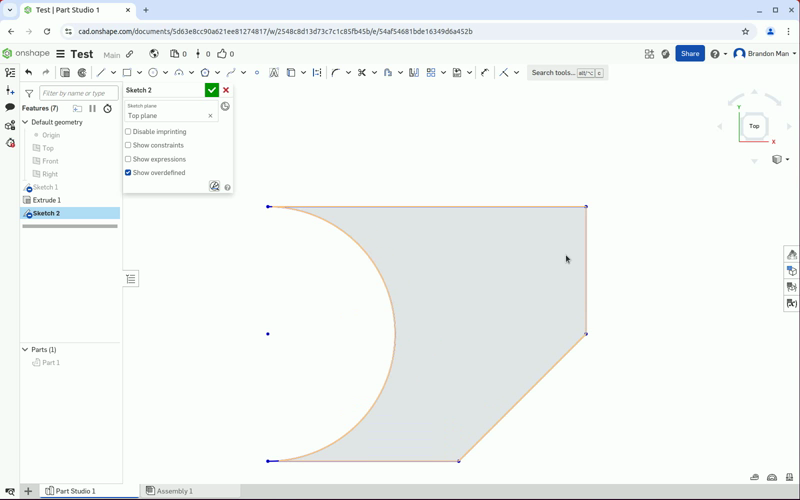
scroll(6)
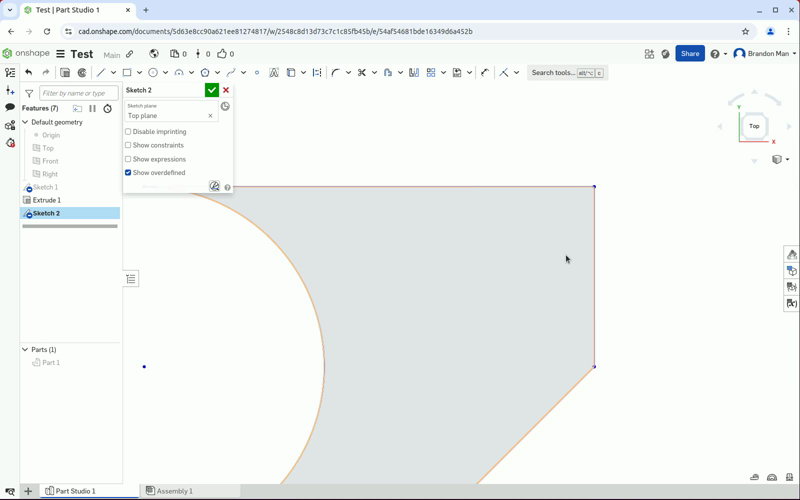
scroll(6)
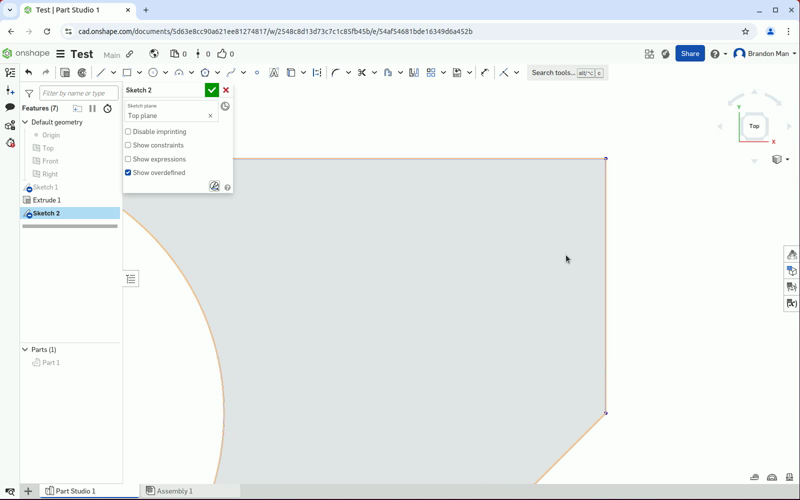
scroll(6)
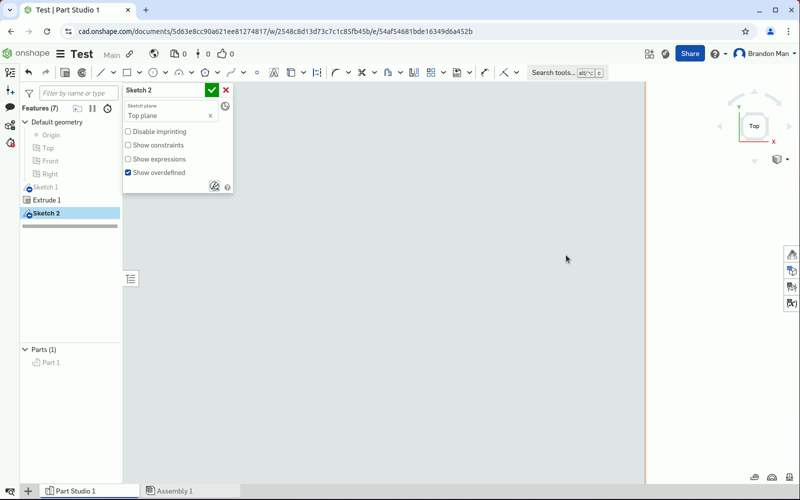
click(566, 254)
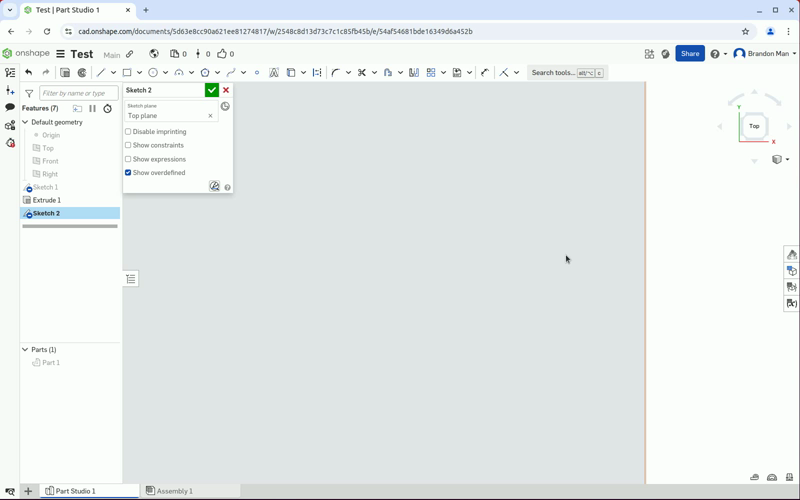
scroll(-6)
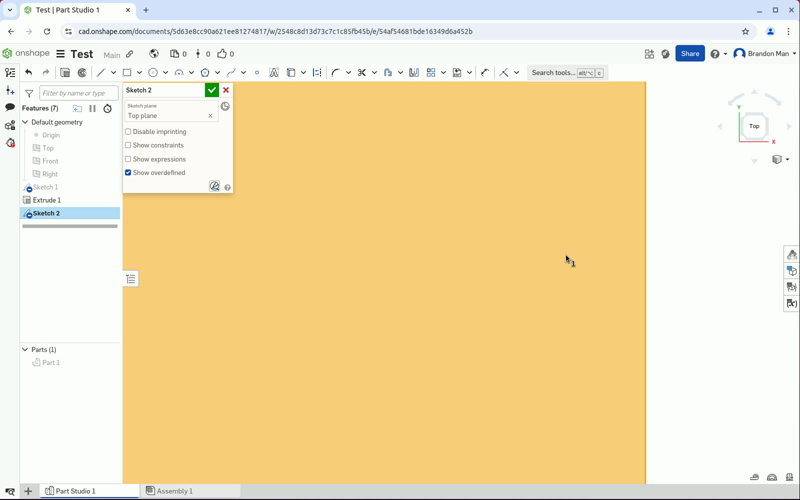
scroll(-6)
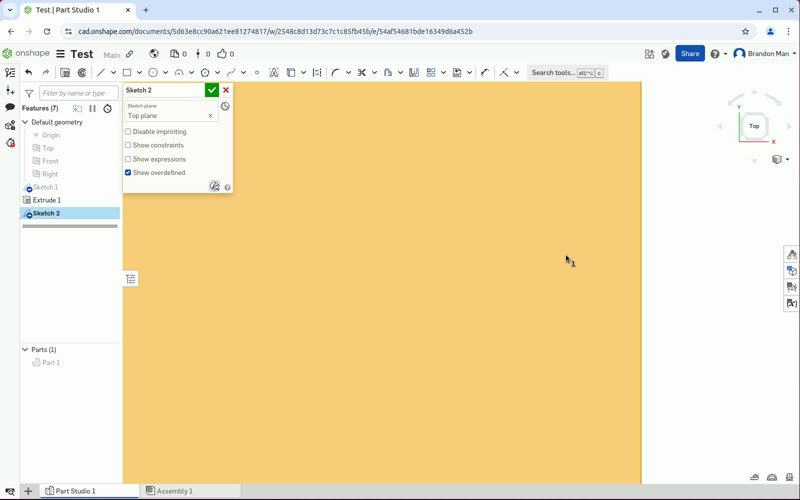
scroll(-6)
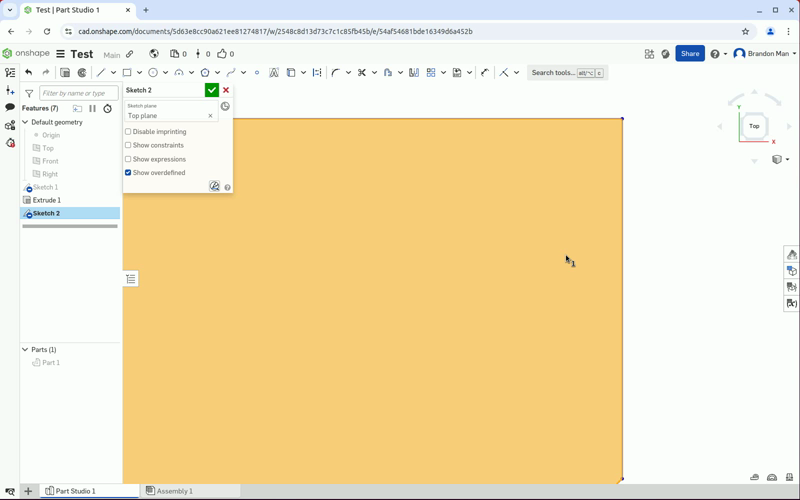
scroll(-6)
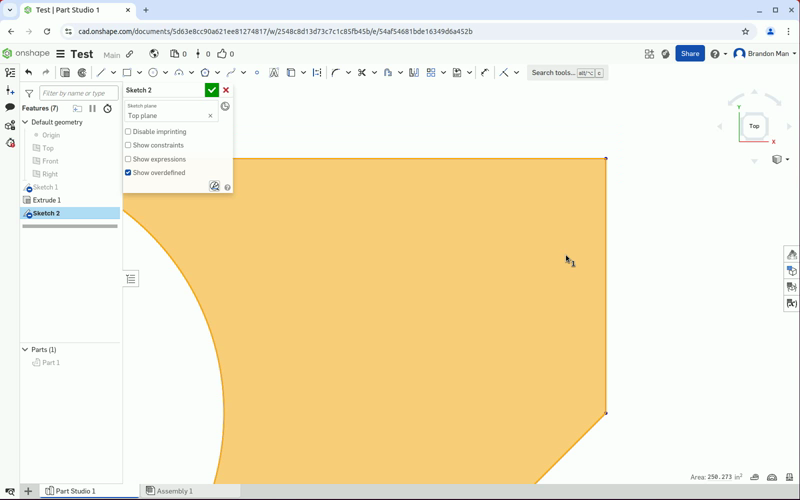
scroll(-6)
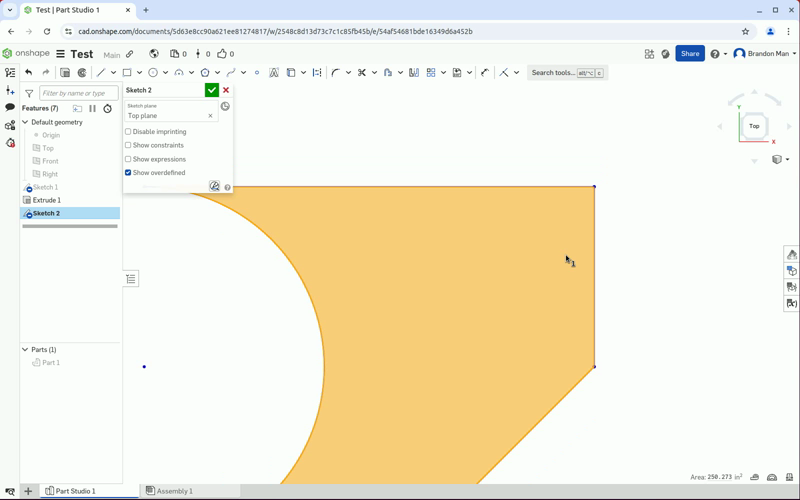
scroll(-6)
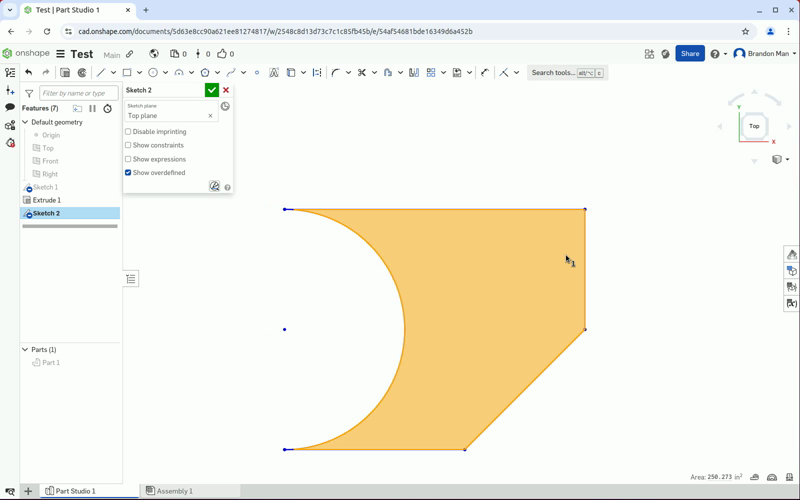
scroll(-6)
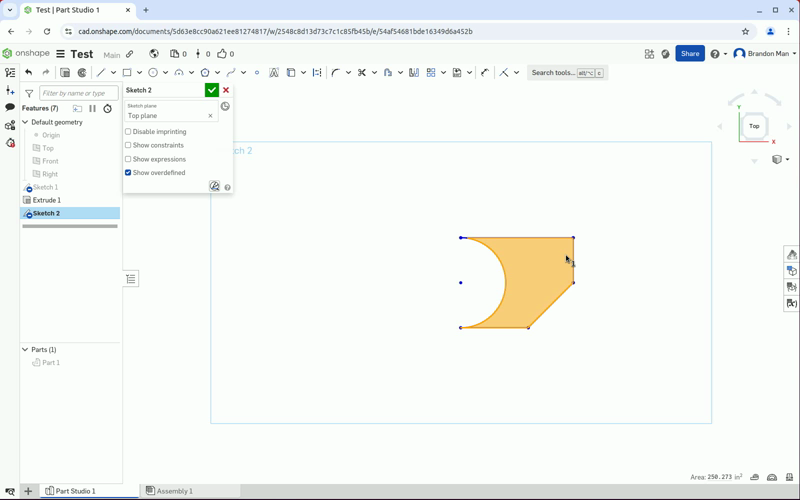
mouse_move(73, 352)
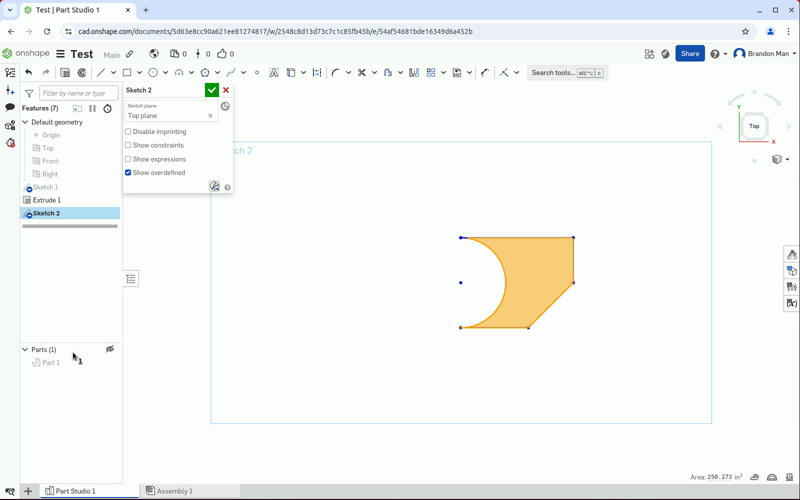
key(shift+y)
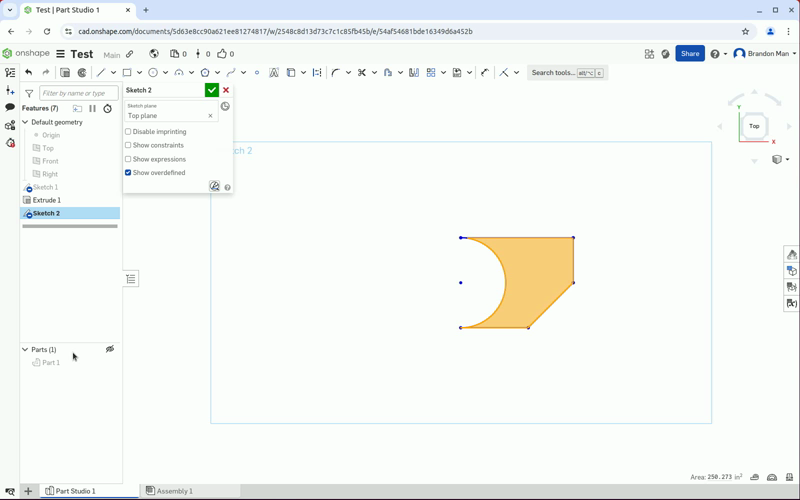
key(shift+e)
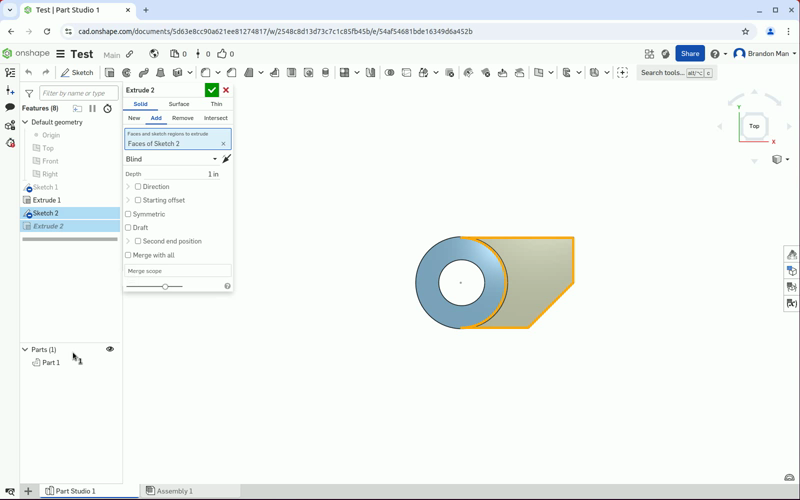
mouse_move(143, 106)
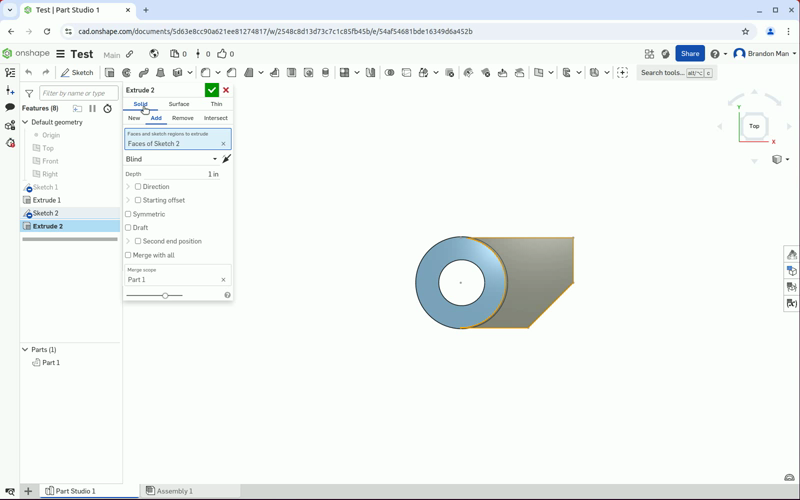
click(143, 106)
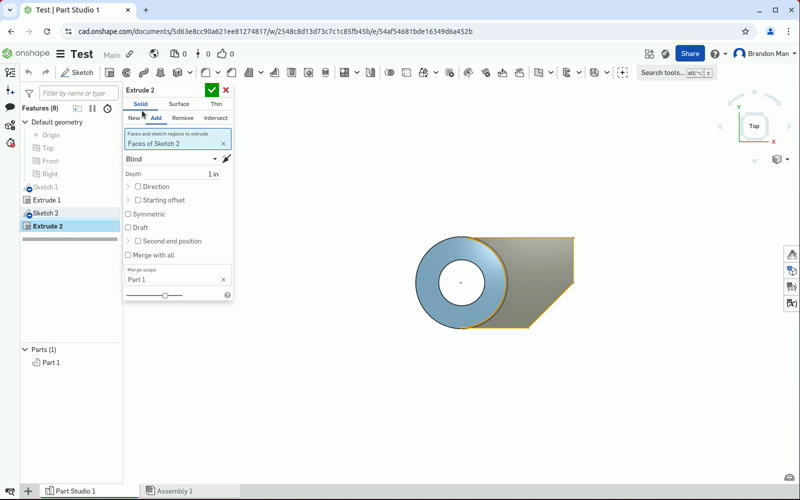
mouse_move(137, 120)
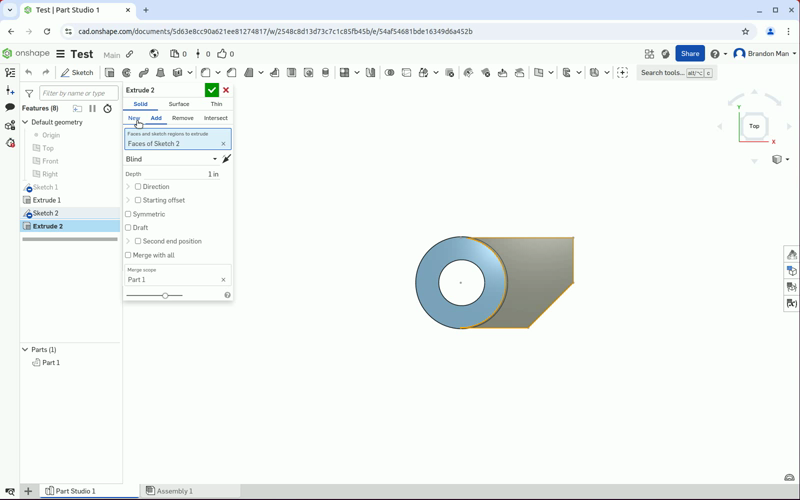
click(137, 120)
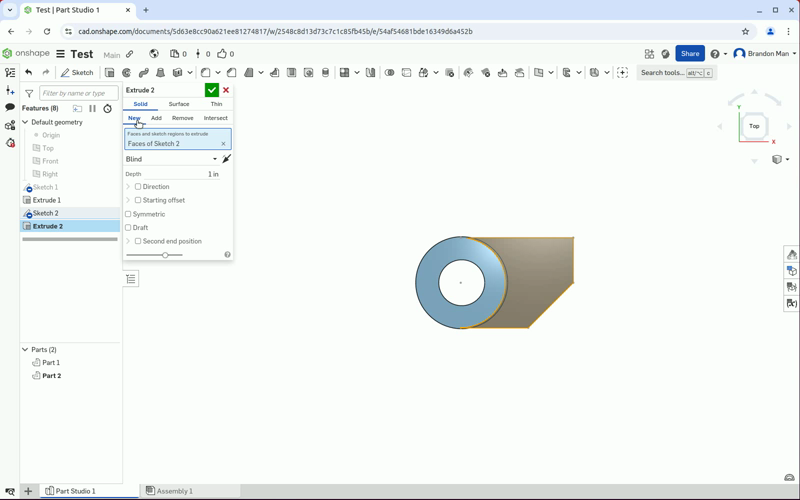
key(tab, 4)
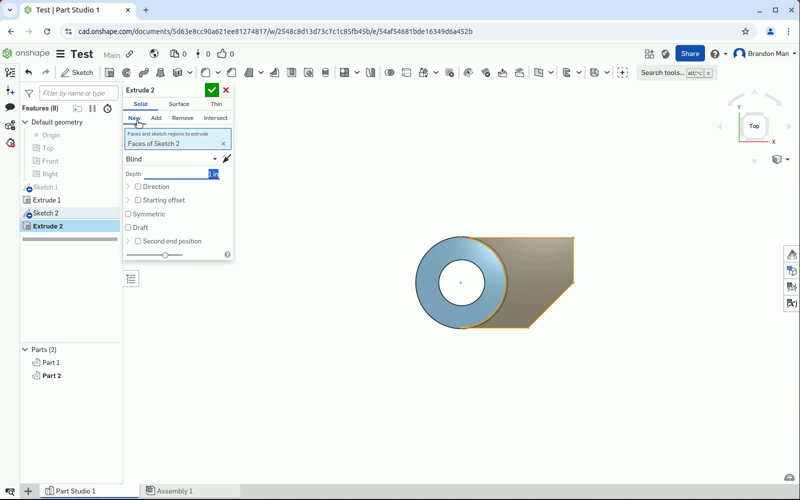
text(4.574)
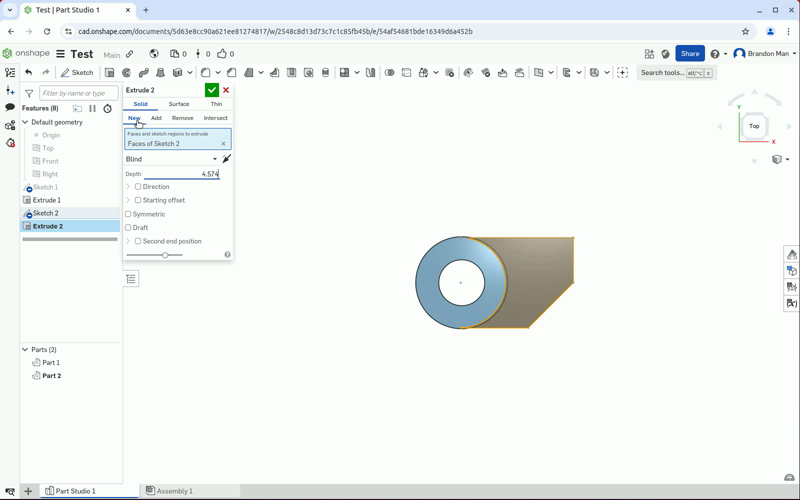
key(enter)
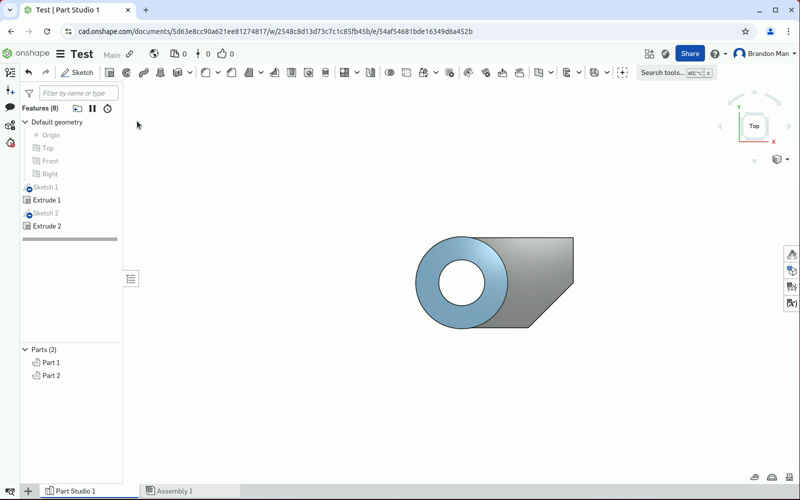
key(shift+h)
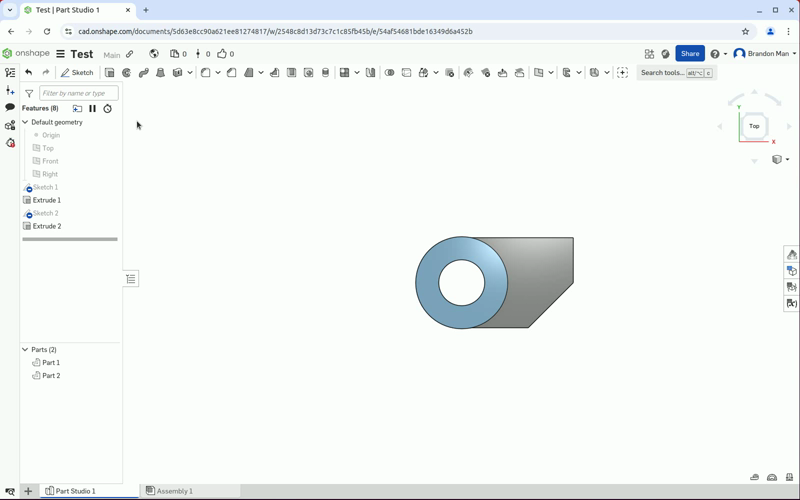
key(shift+h)
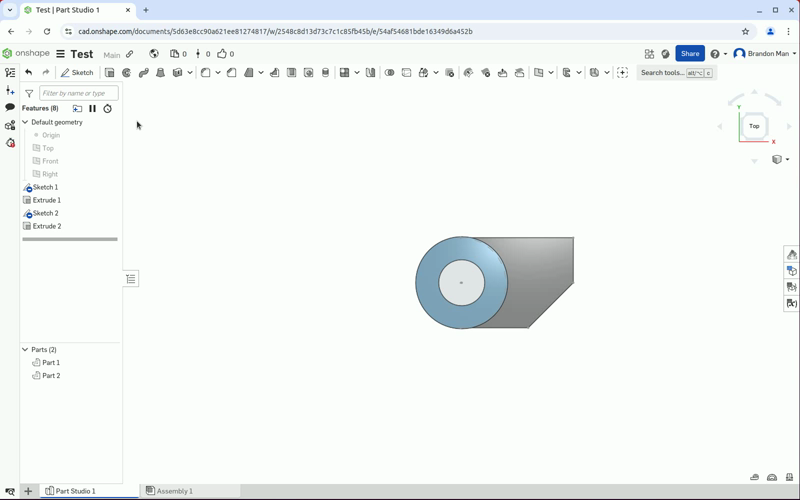
key(shift+7)
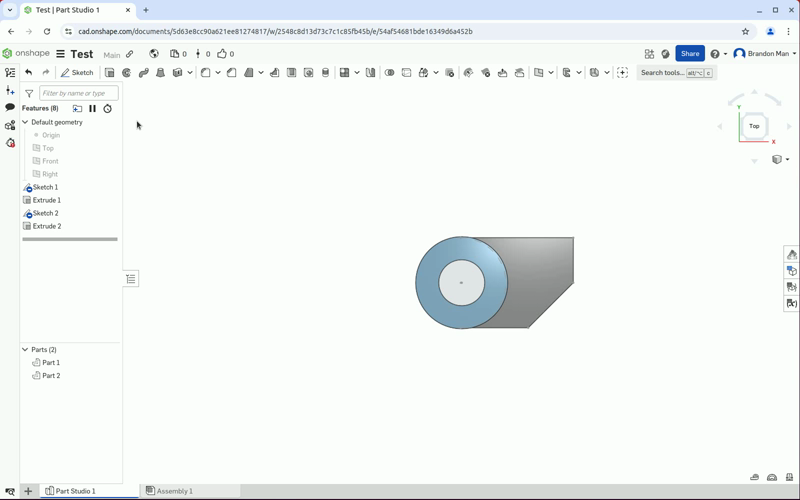
key(up, 3)
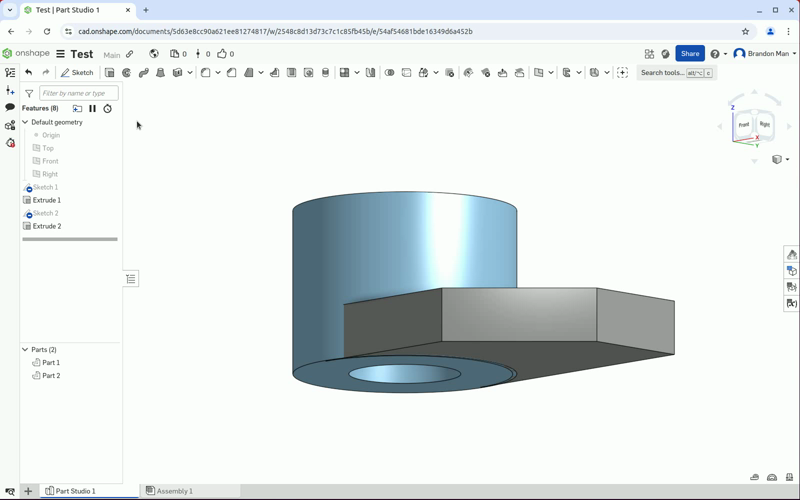
key(left, 3)
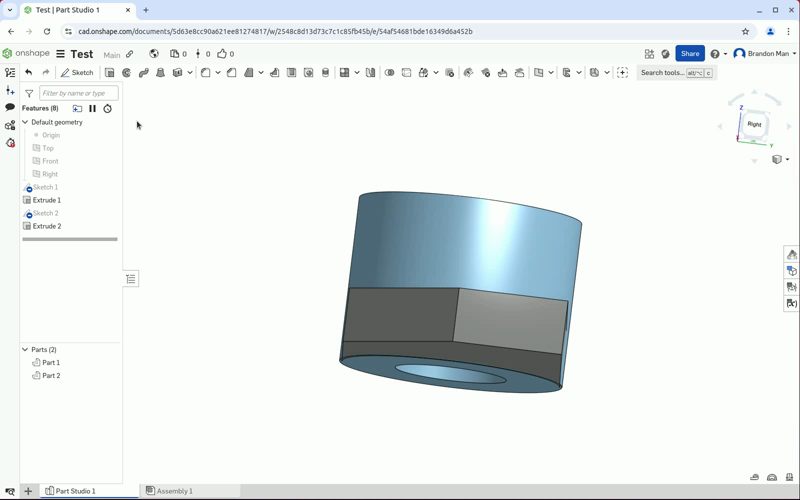
key(right, 3)
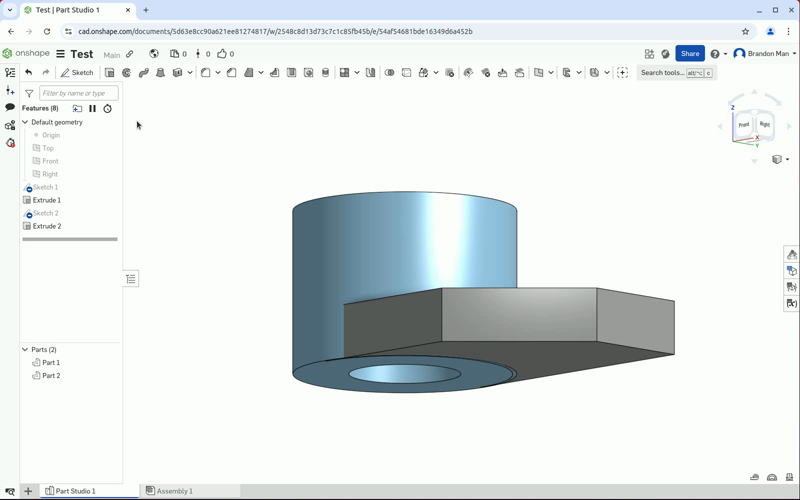
key(down, 3)
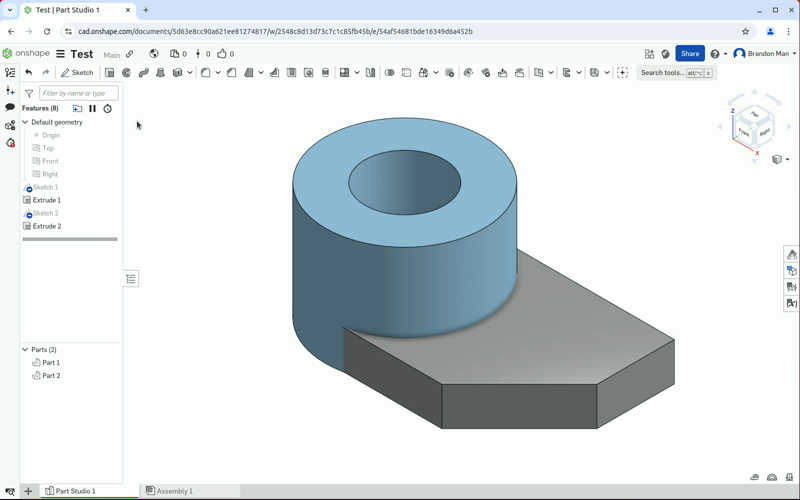
mouse_move(73, 189)
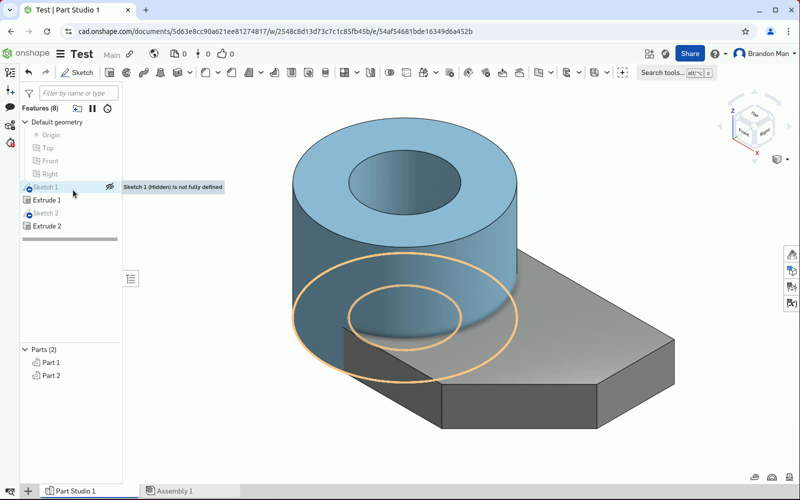
click(73, 189)